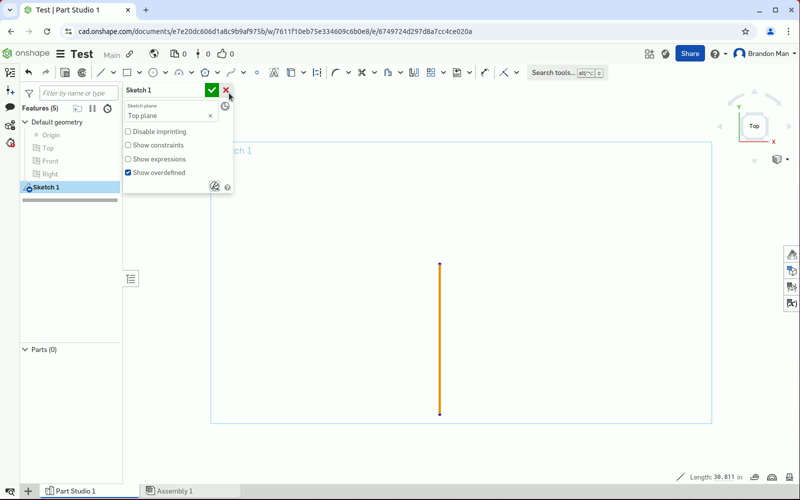
key(shift+h)
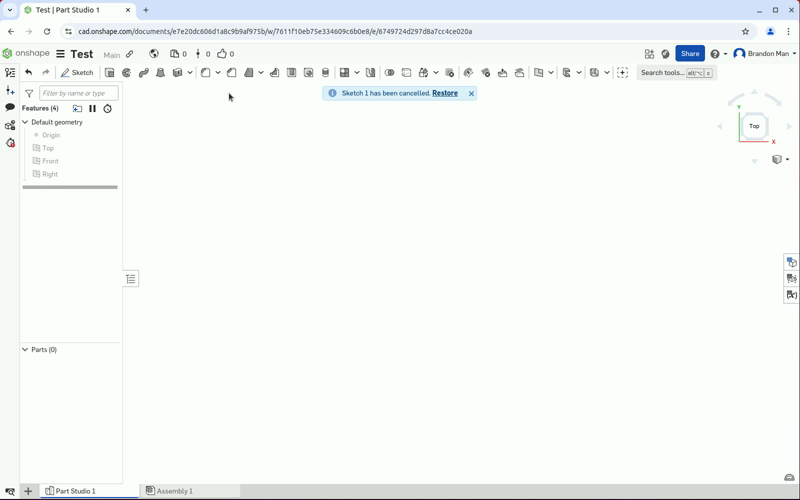
mouse_move(73, 352)
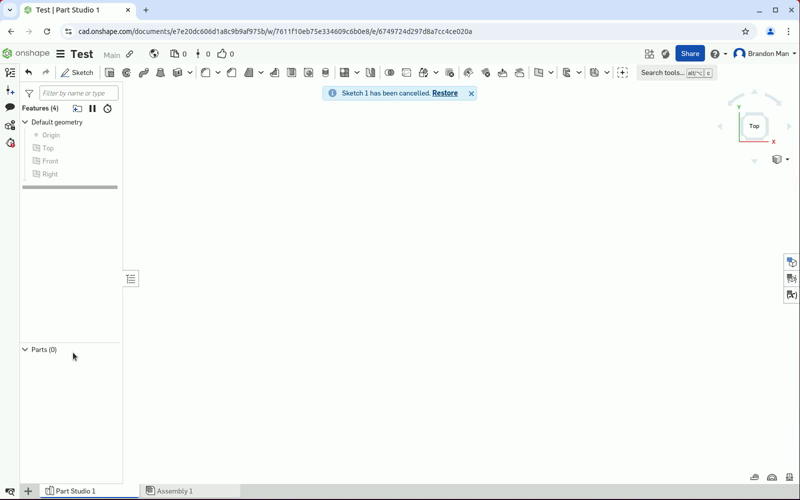
key(y)
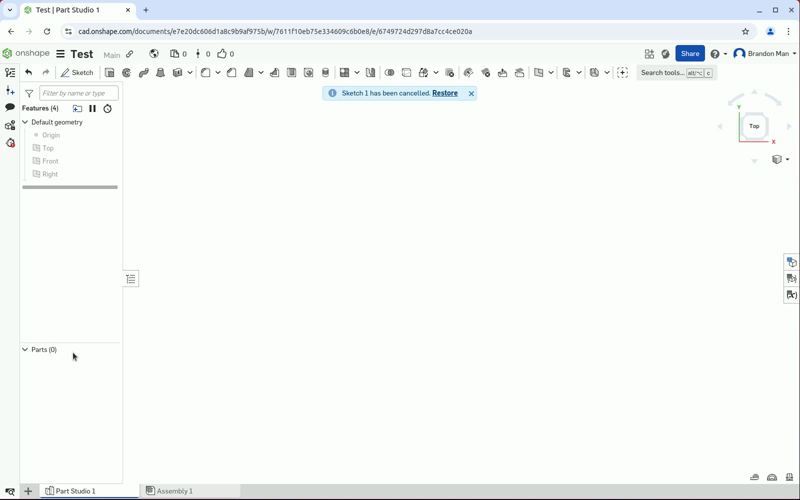
key(shift+p)
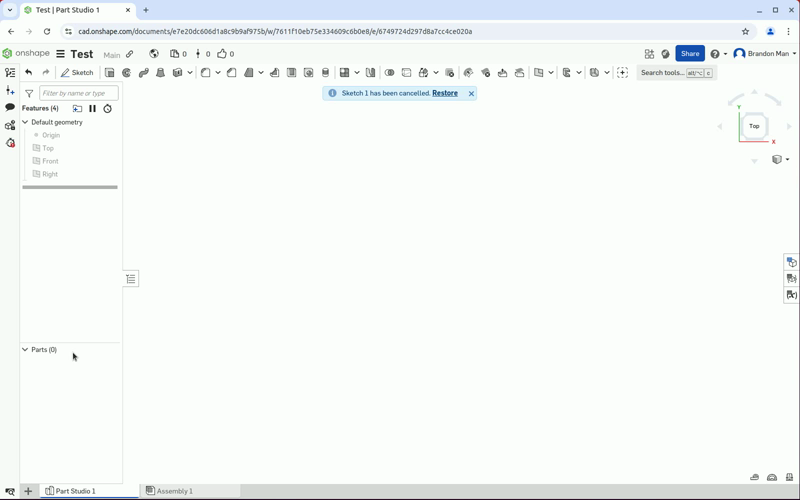
key(space)
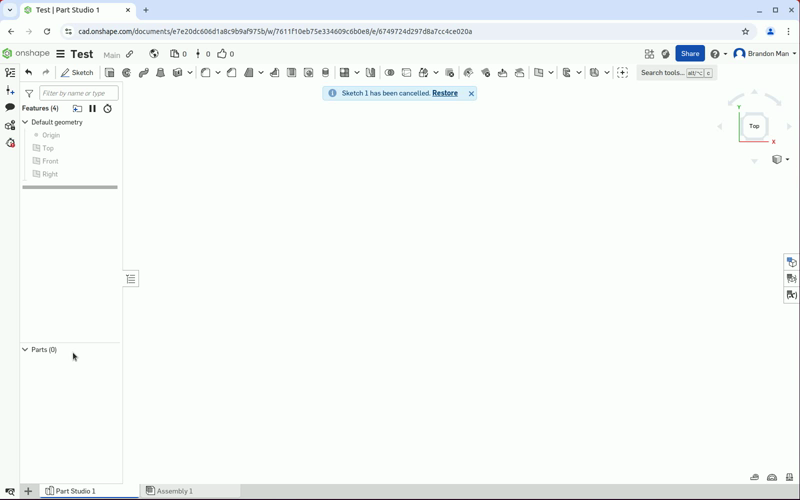
key_down(shift)
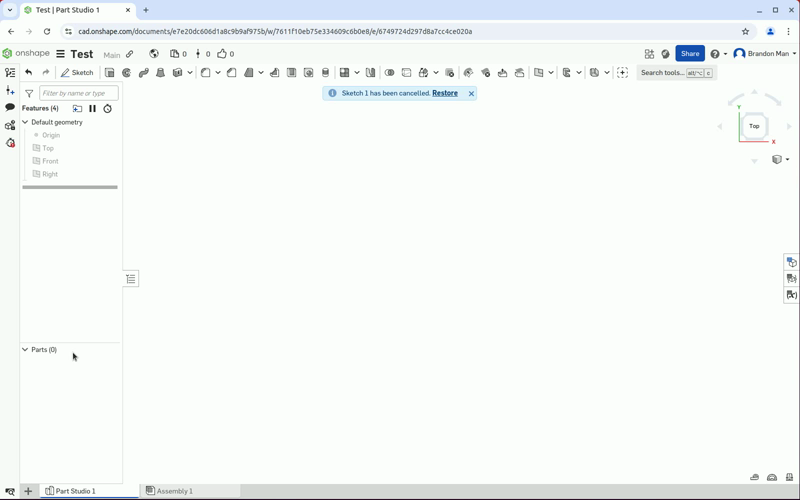
key(up)
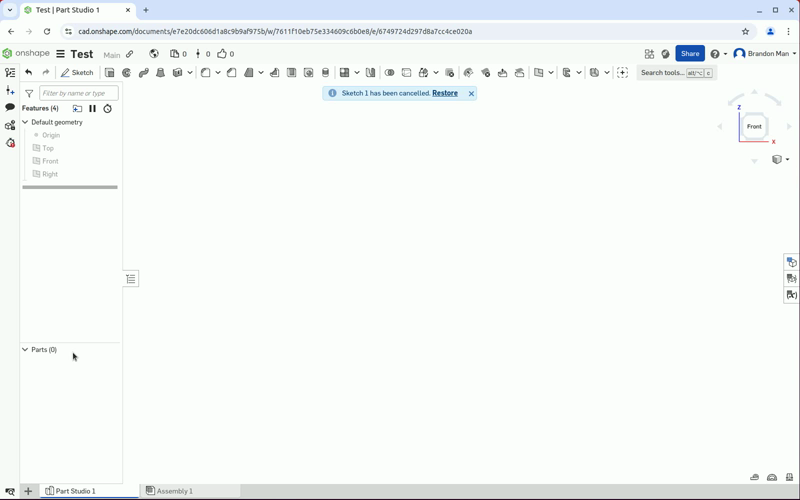
key_up(shift)
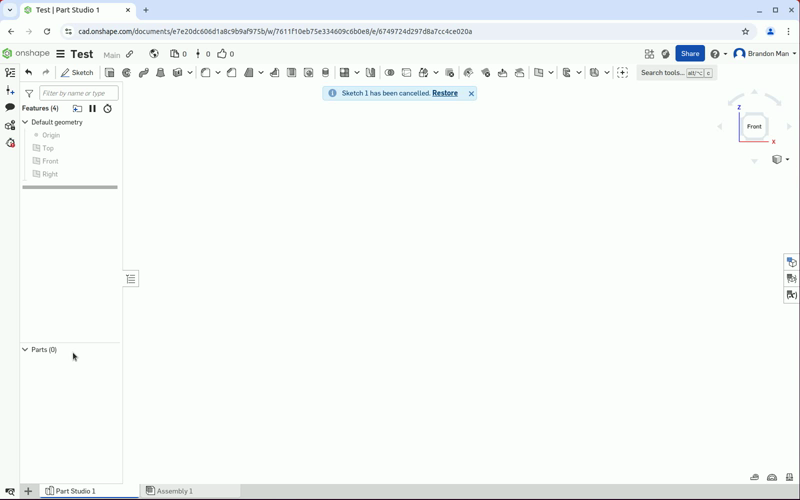
key(space)
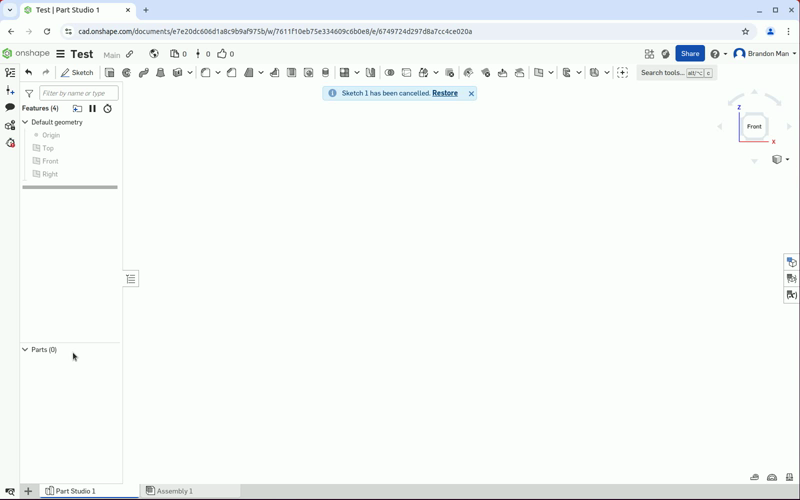
key_down(shift)
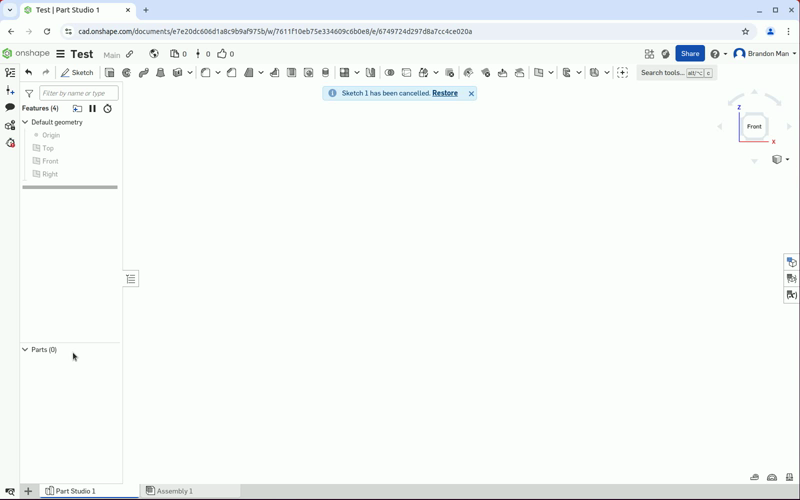
key(left)
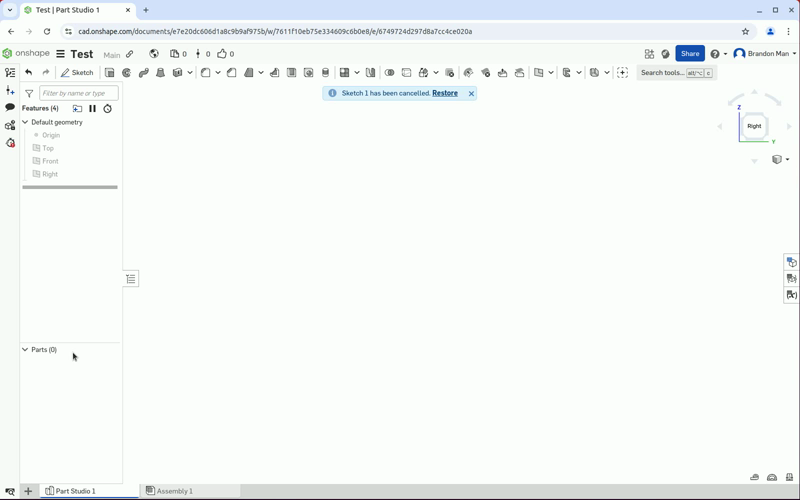
key_up(shift)
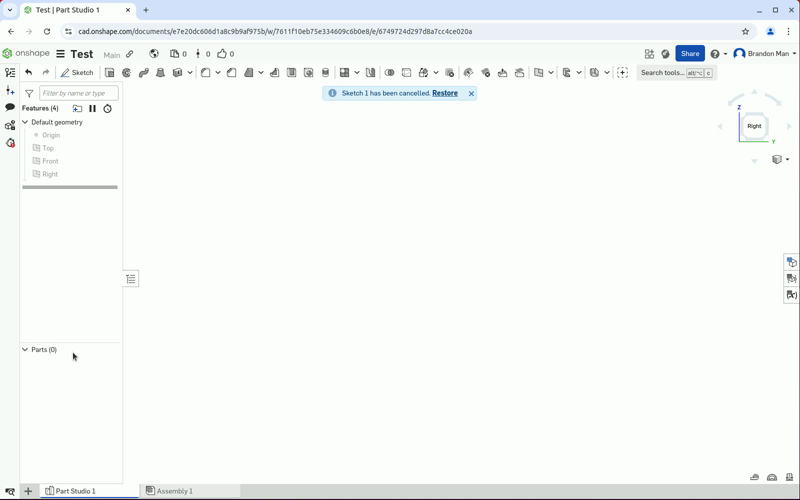
mouse_move(73, 352)
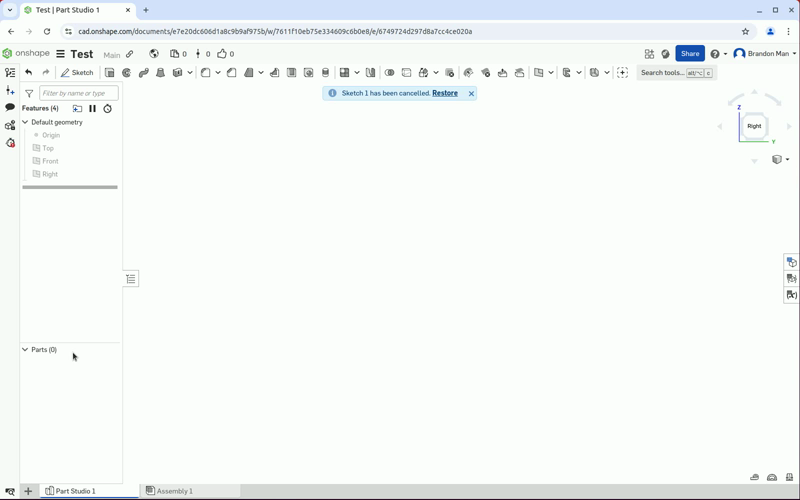
key(shift+y)
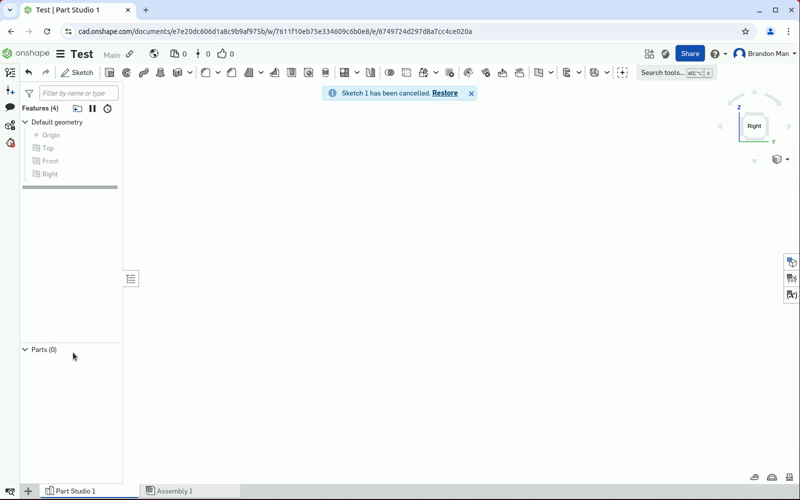
key(shift+s)
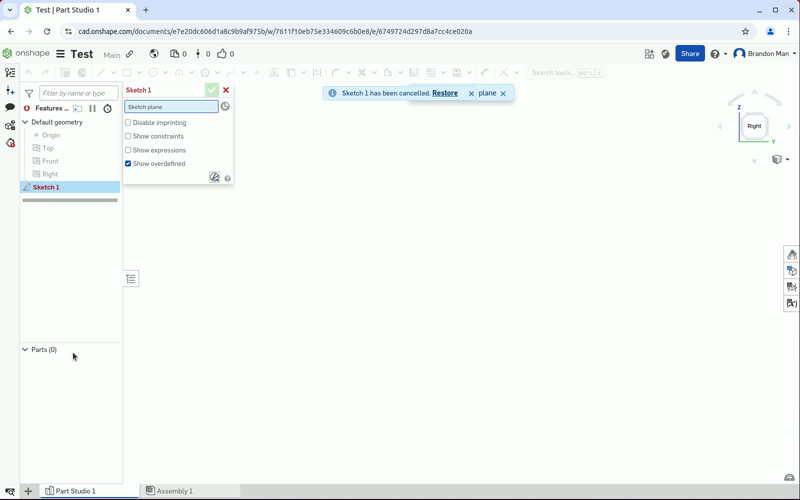
mouse_move(73, 176)
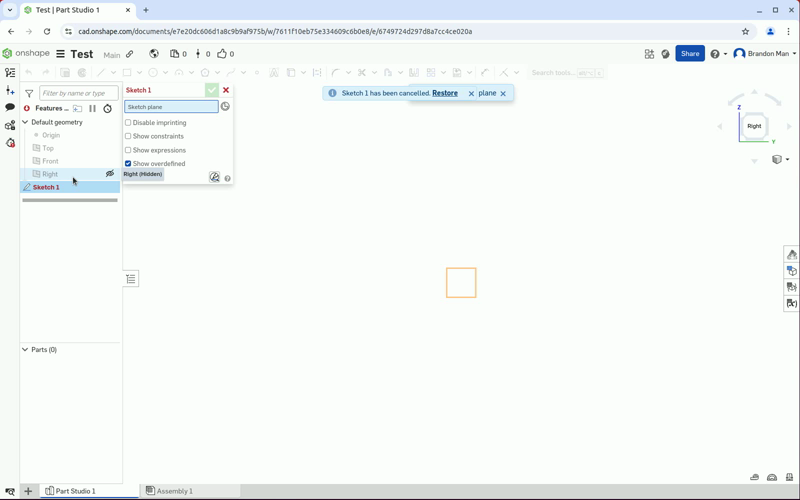
click(73, 176)
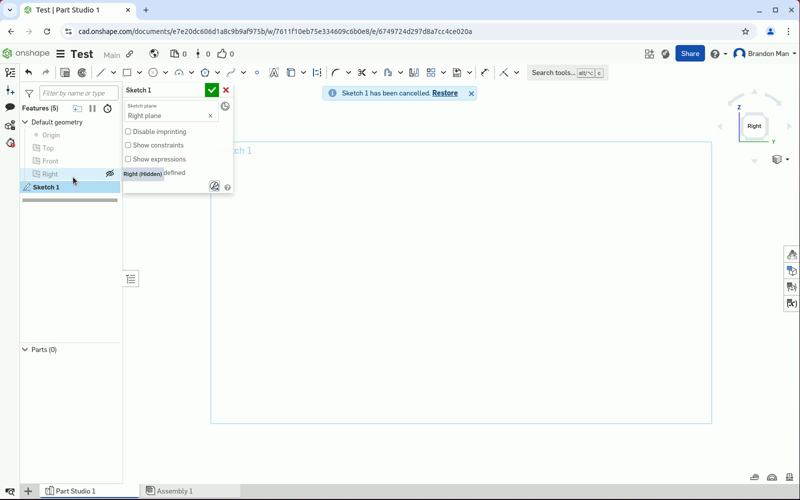
mouse_move(73, 352)
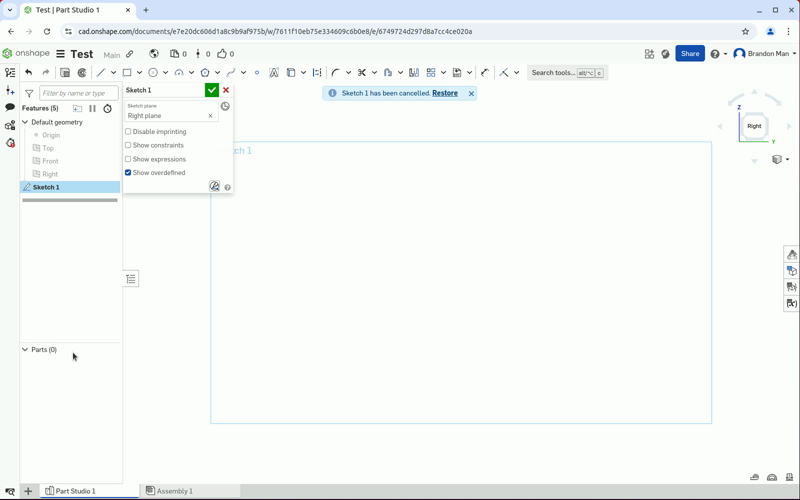
key(y)
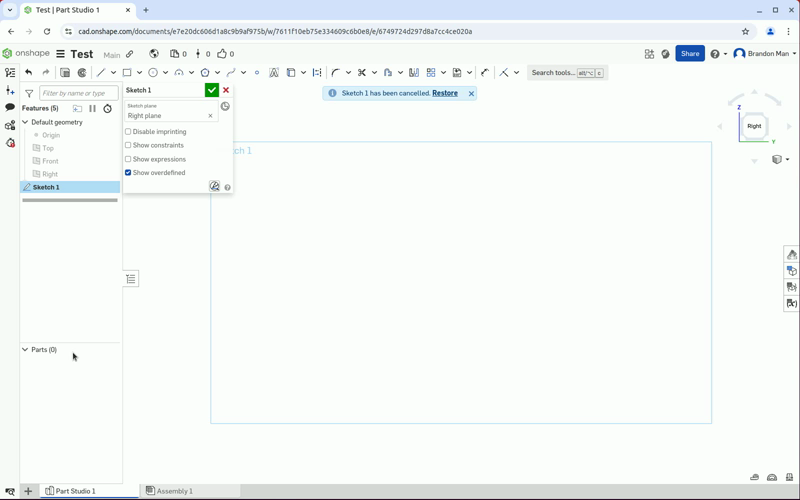
key(c)
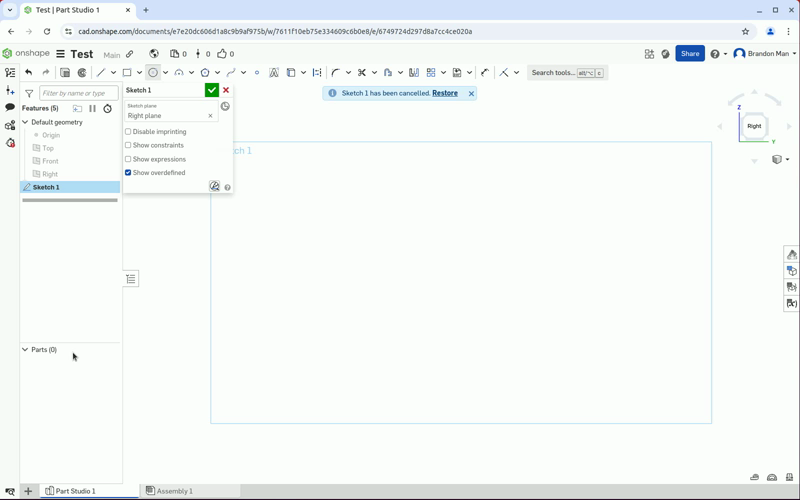
key_down(shift)
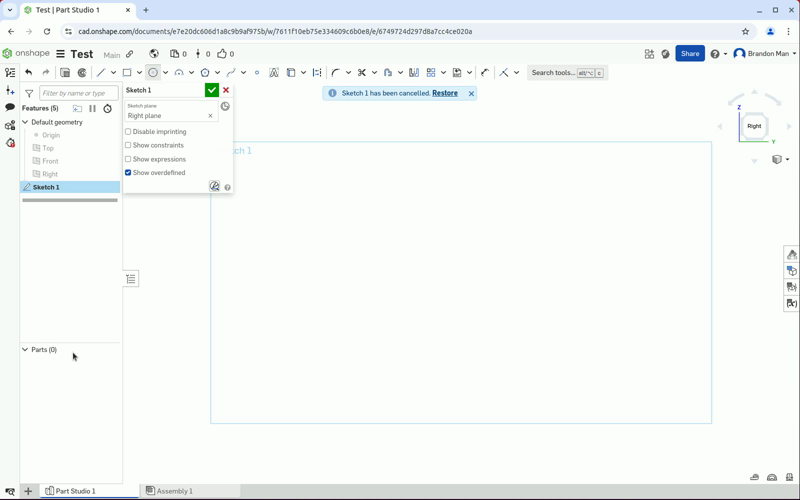
mouse_move(461, 282)
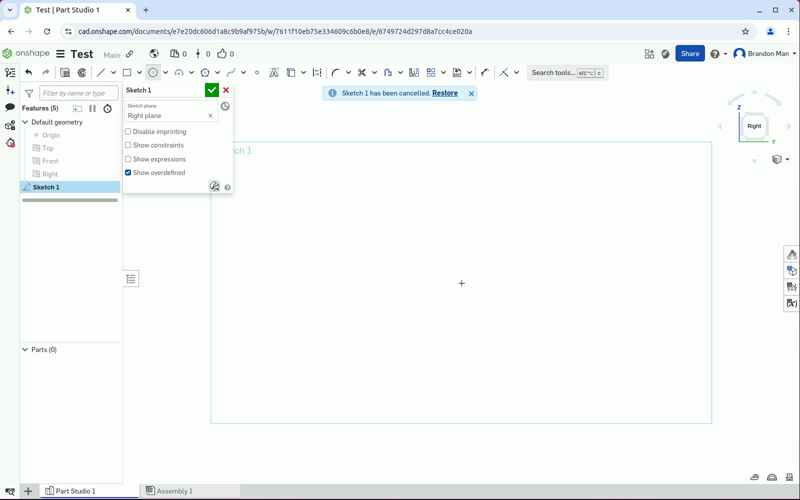
click(461, 282)
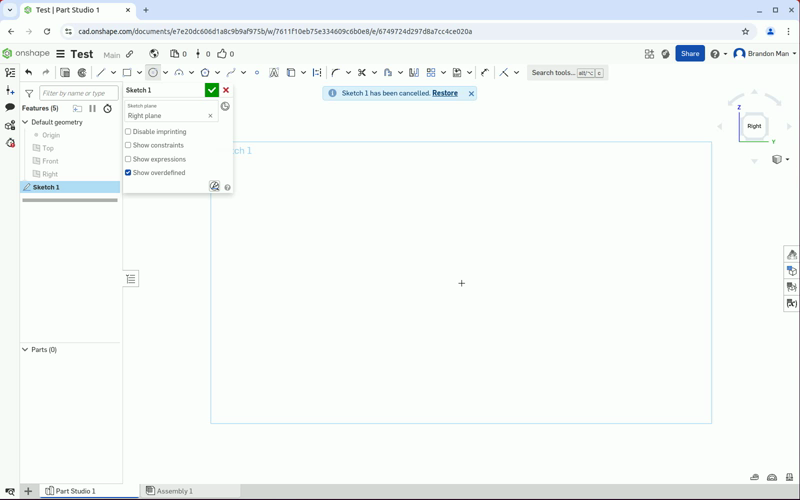
key_up(shift)
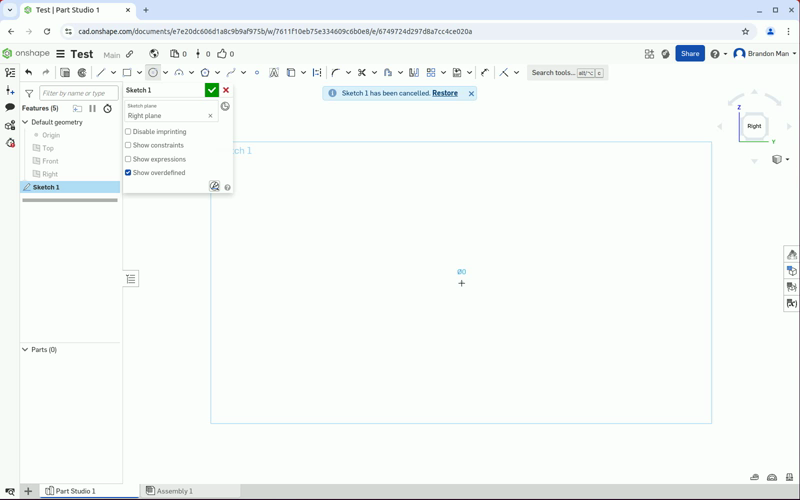
mouse_move(497, 282)
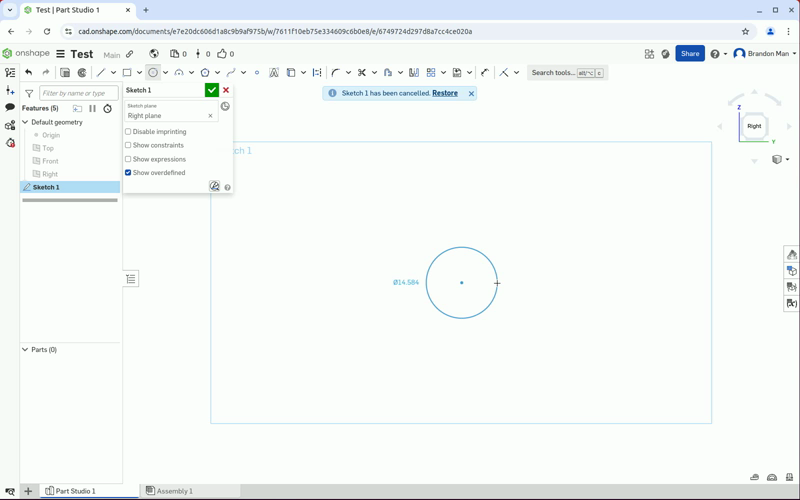
click(497, 282)
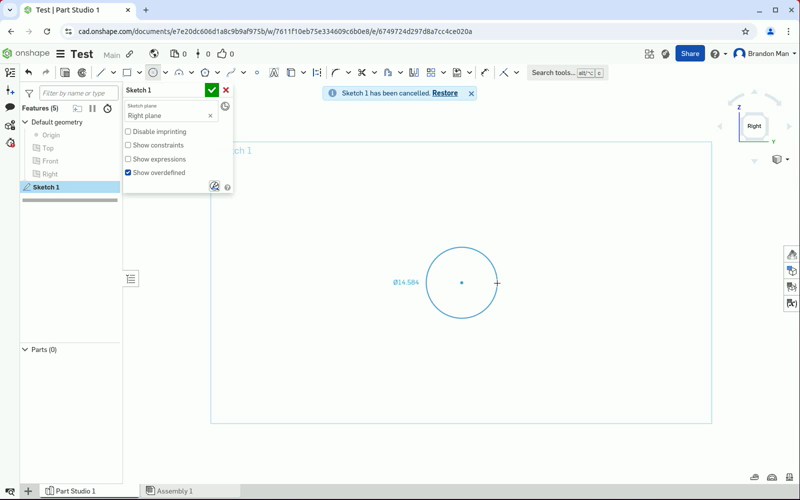
key(esc)
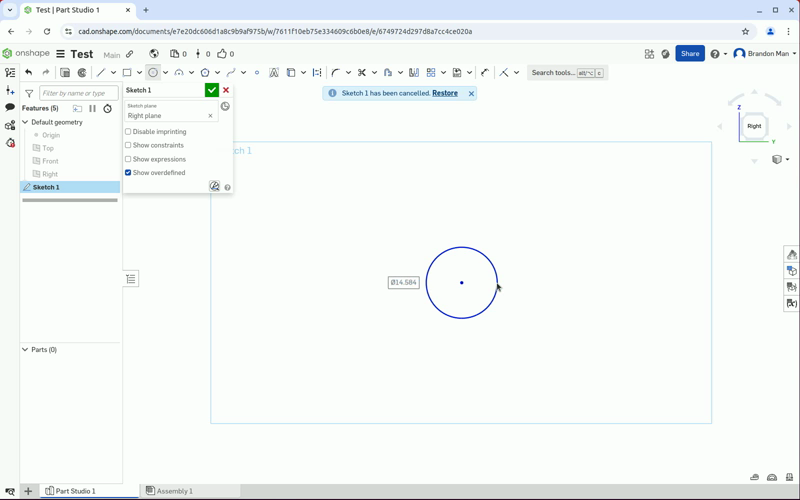
mouse_move(483, 270)
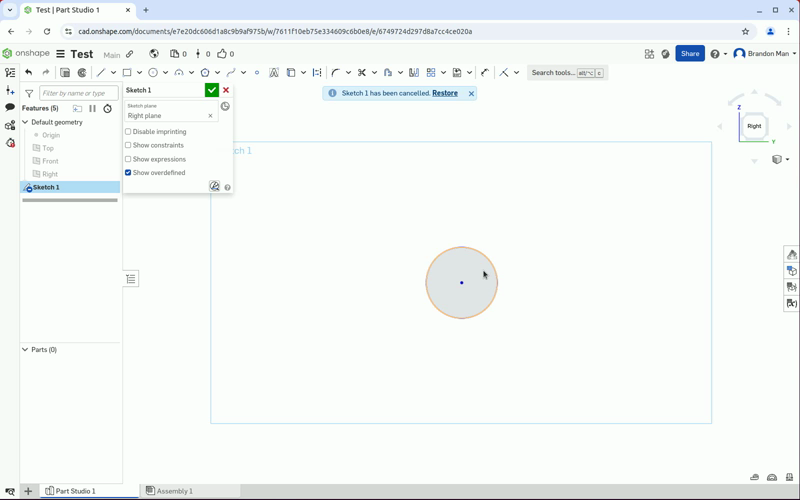
click(483, 270)
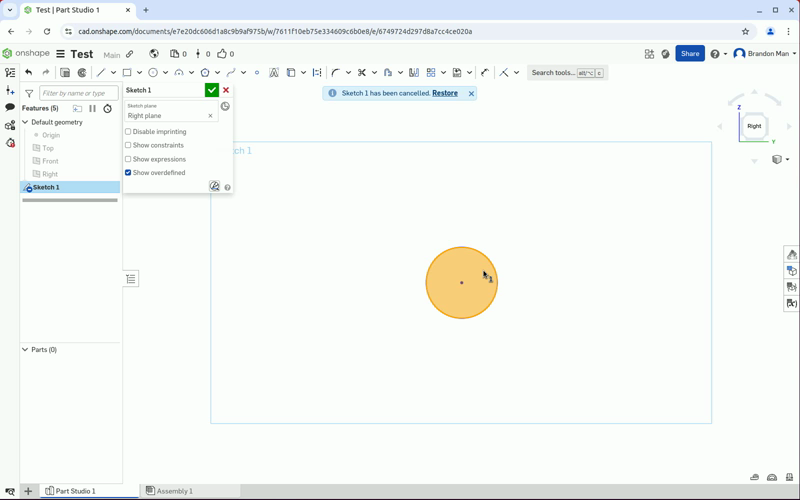
mouse_move(73, 352)
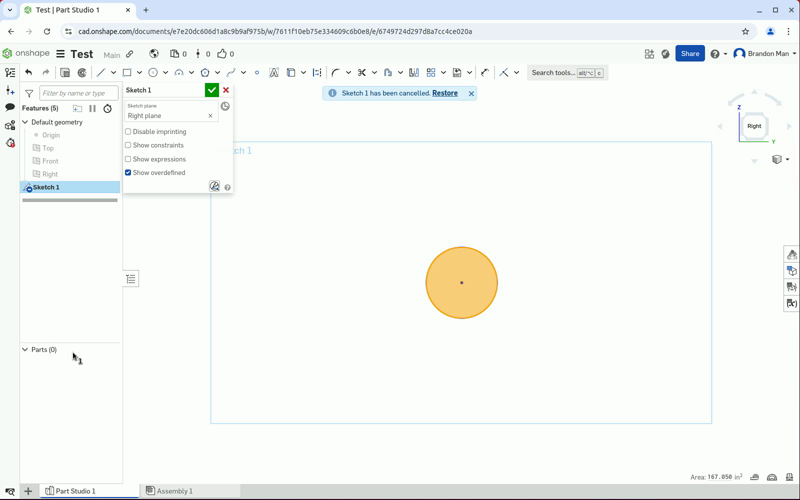
key(shift+y)
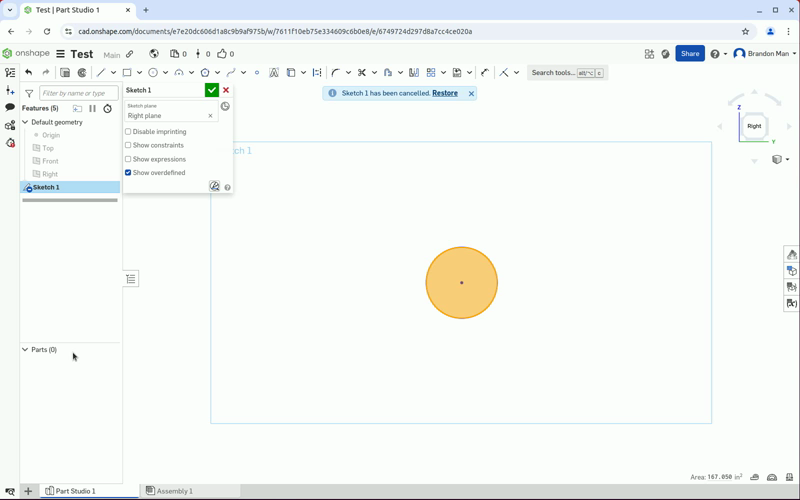
key(shift+e)
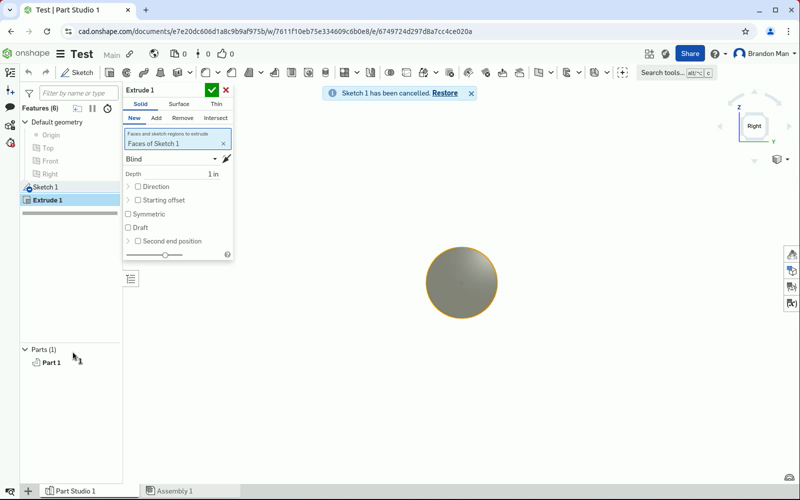
mouse_move(143, 106)
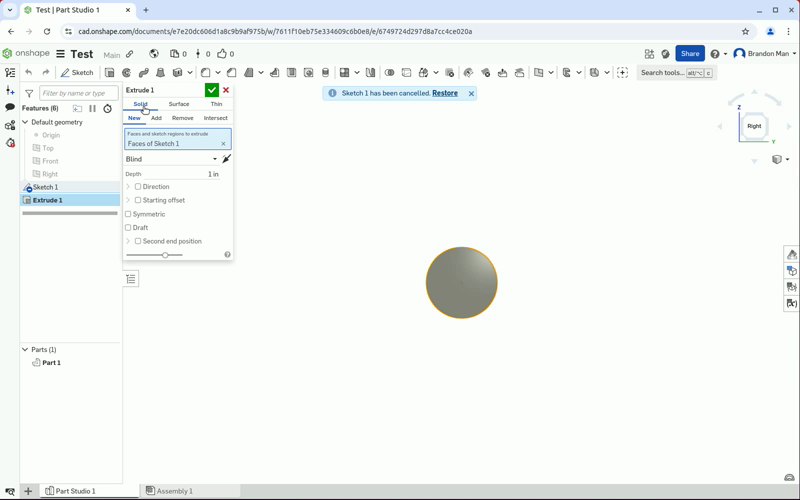
click(143, 106)
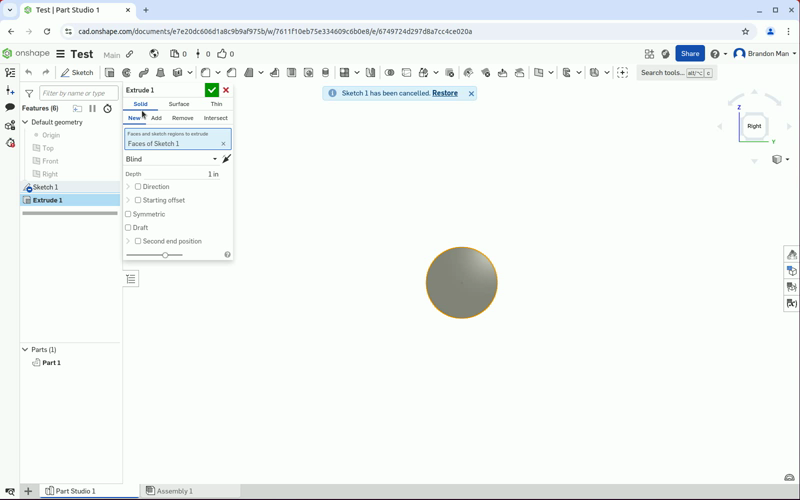
mouse_move(137, 120)
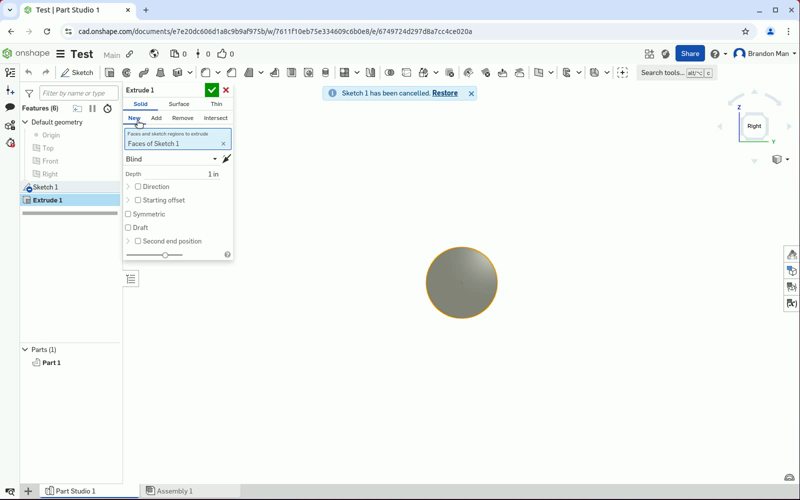
click(137, 120)
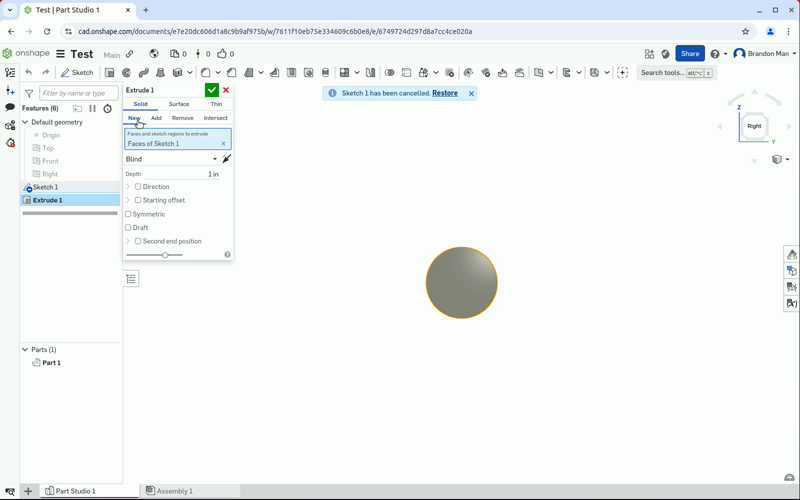
key(tab, 4)
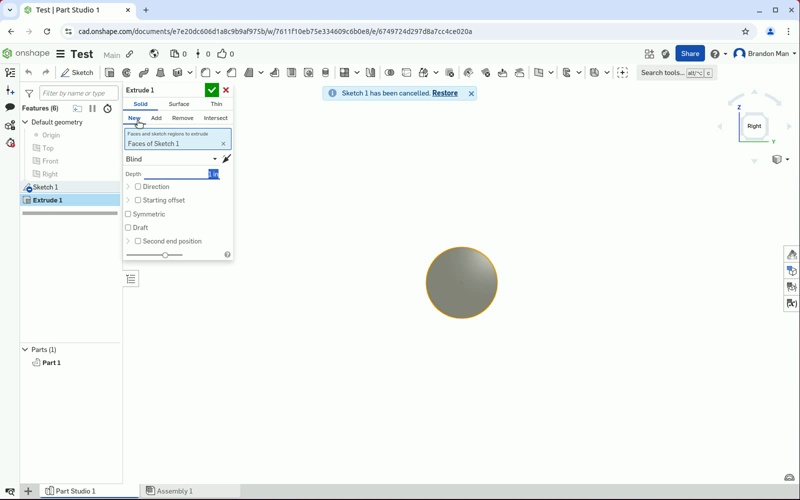
text(18.535)
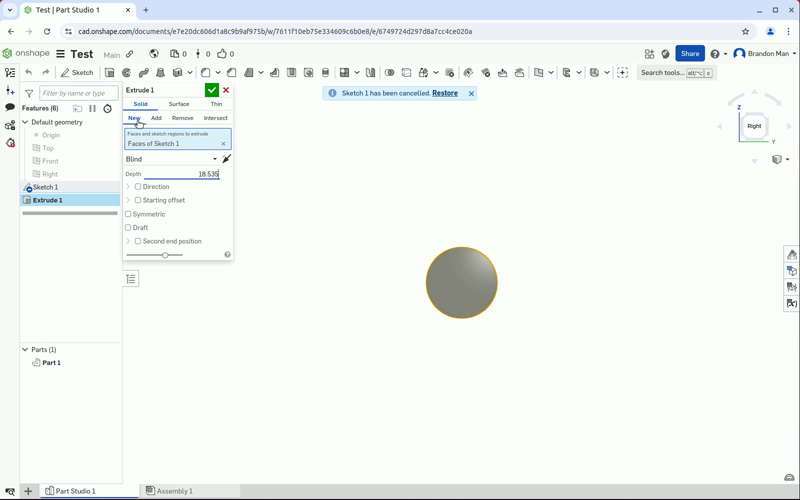
key(enter)
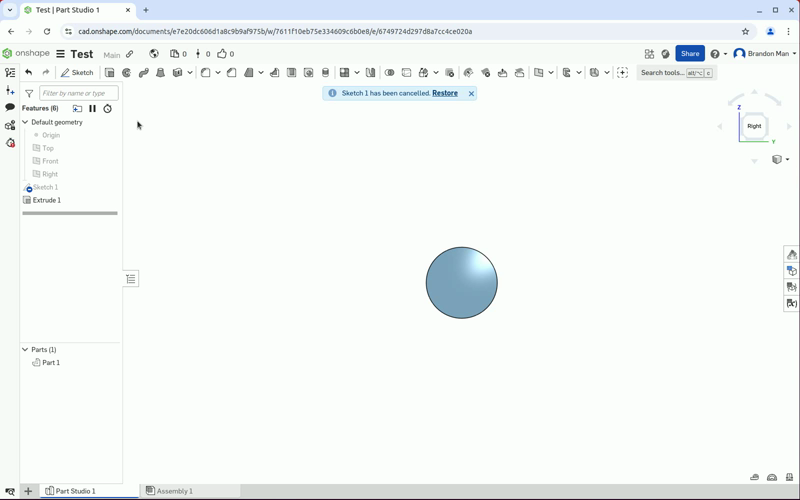
key(shift+h)
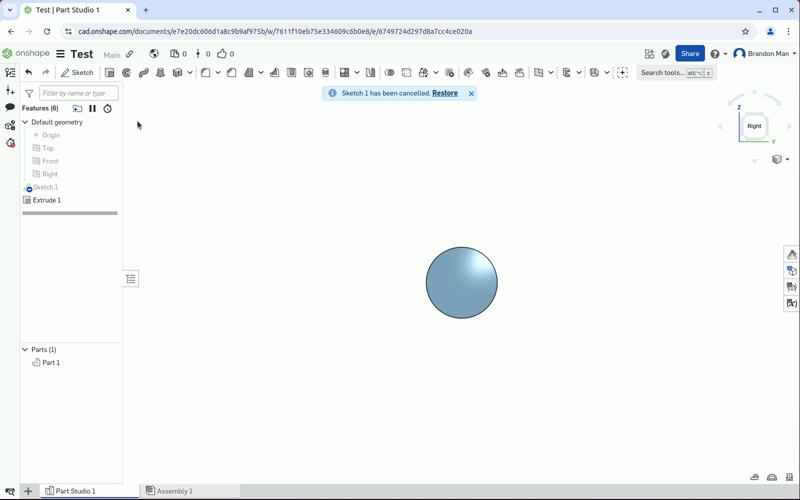
key(shift+h)
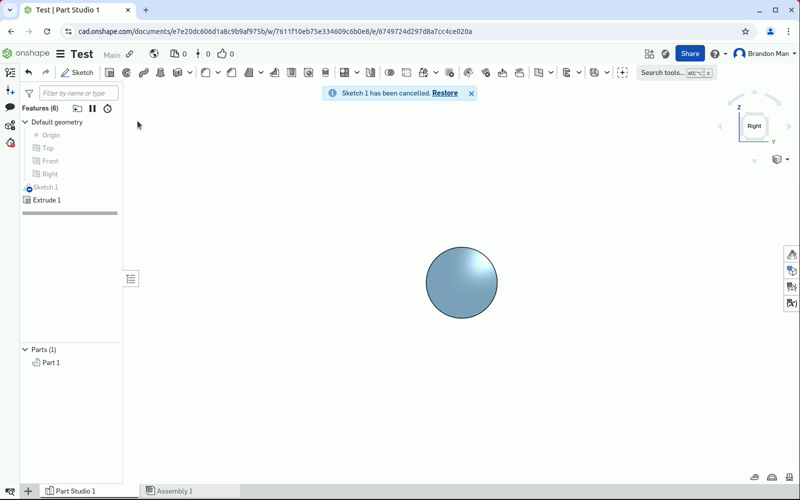
mouse_move(73, 189)
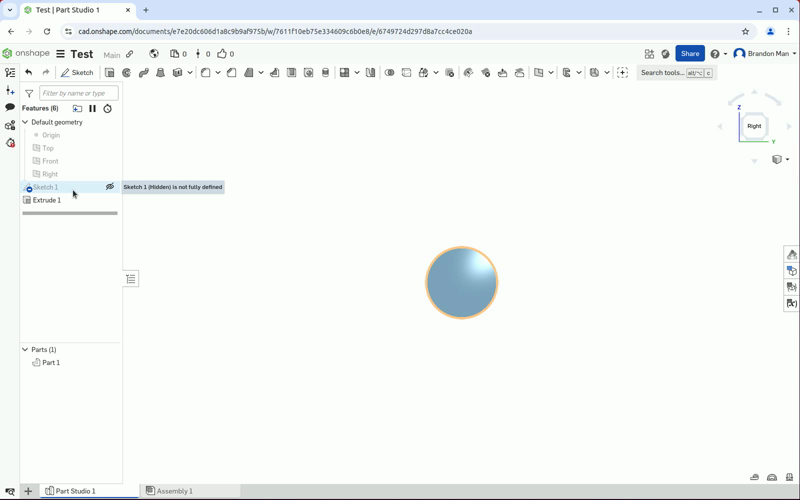
click(73, 189)
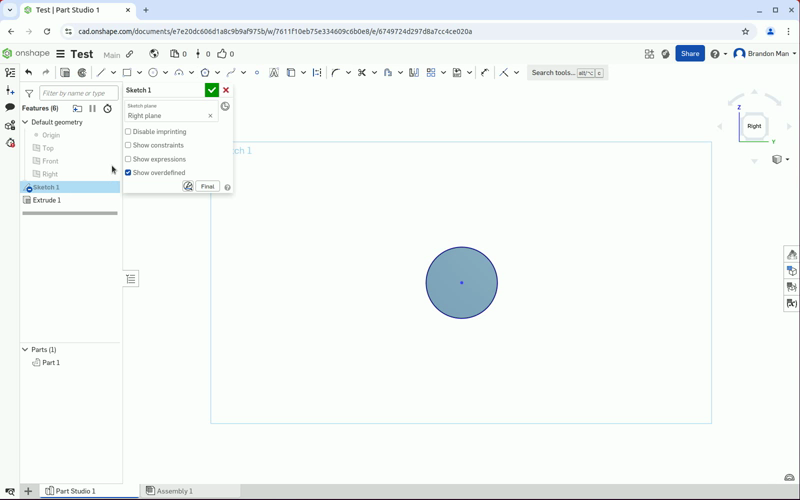
mouse_move(229, 92)
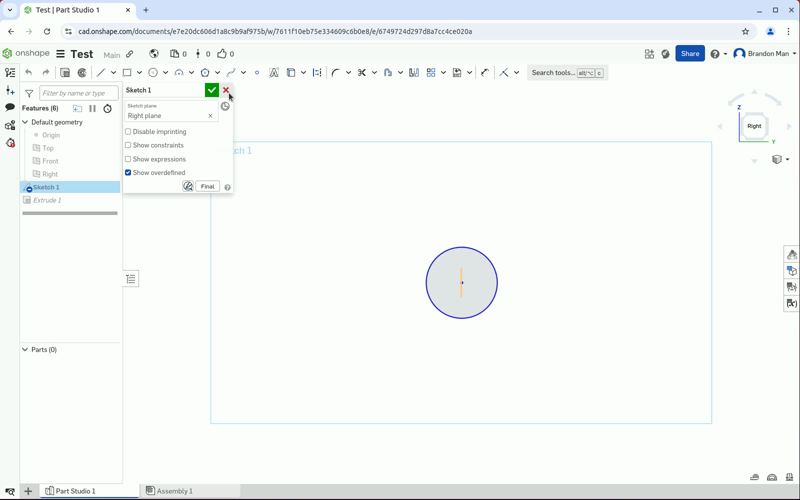
click(229, 92)
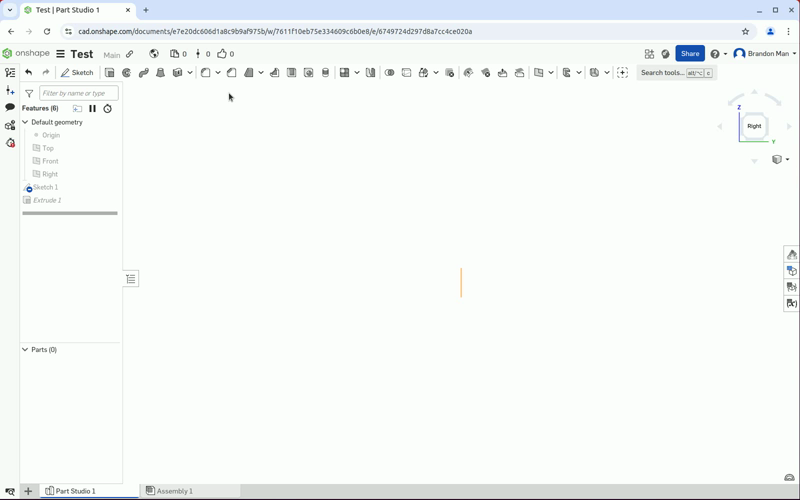
mouse_move(73, 352)
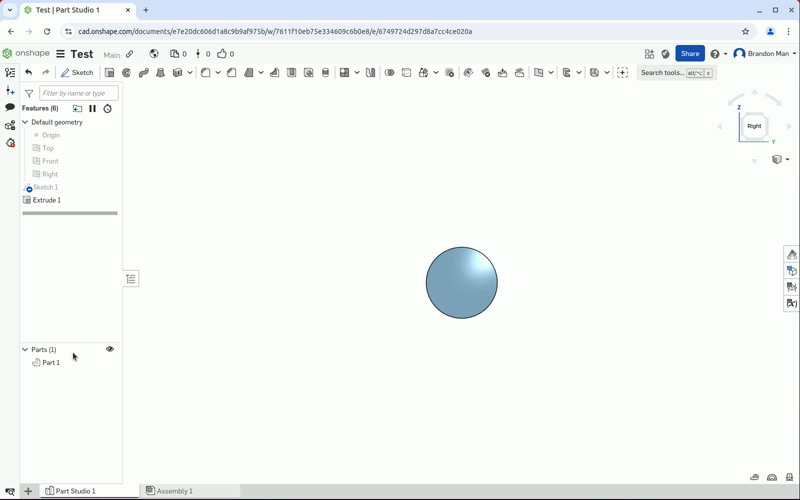
key(y)
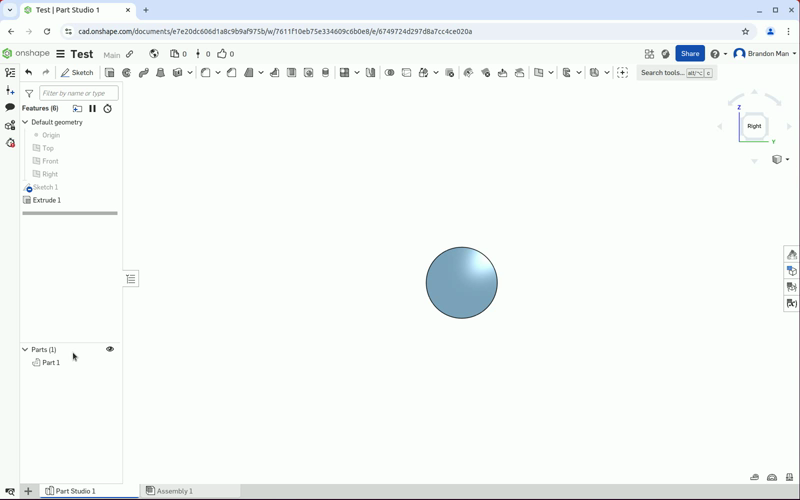
key(shift+p)
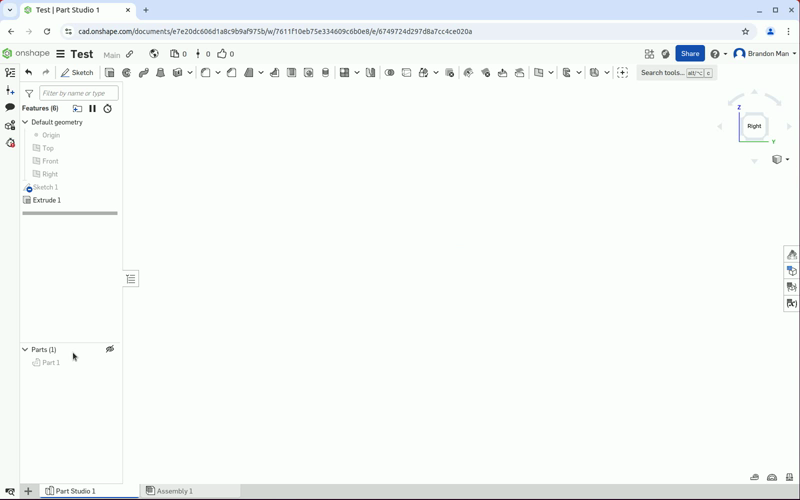
key(space)
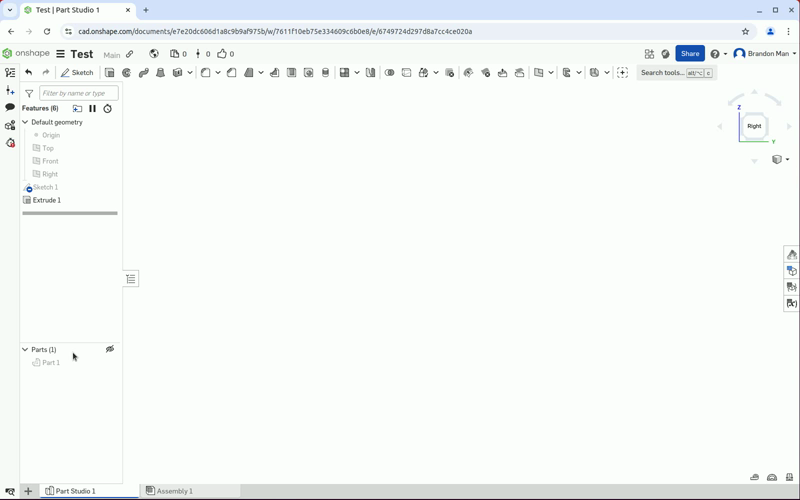
key_down(shift)
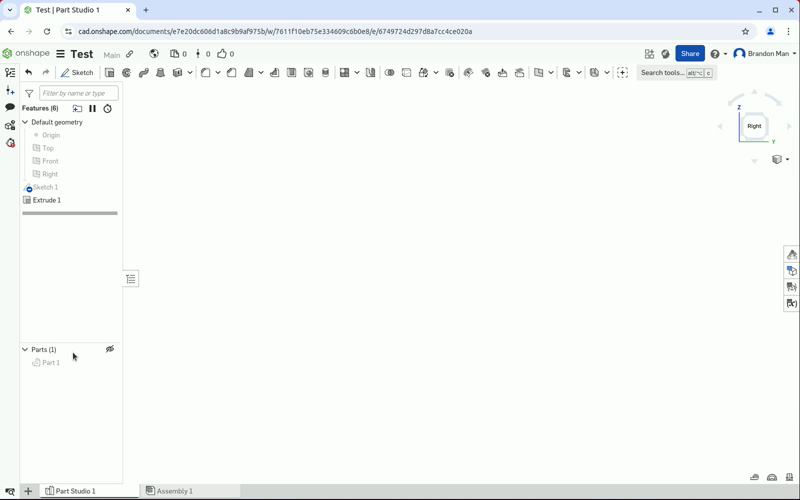
key(right)
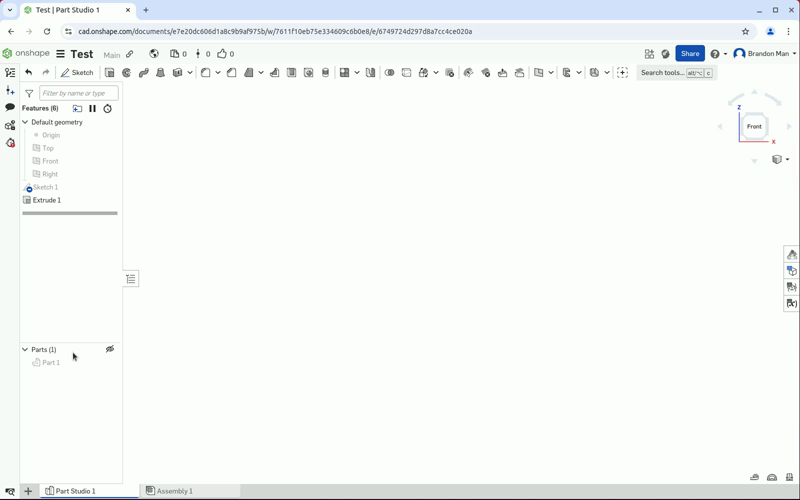
key_up(shift)
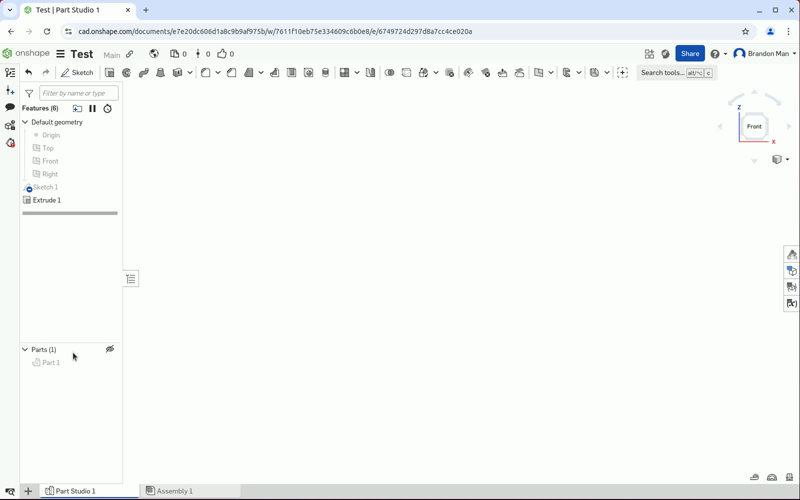
key(space)
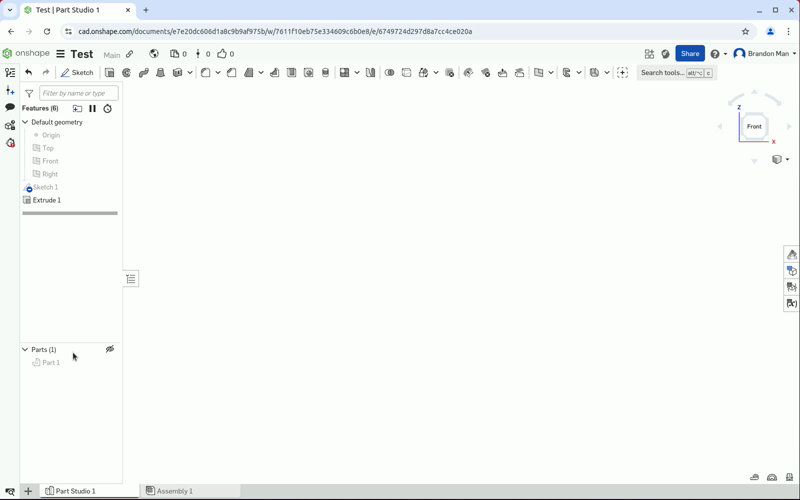
key_down(shift)
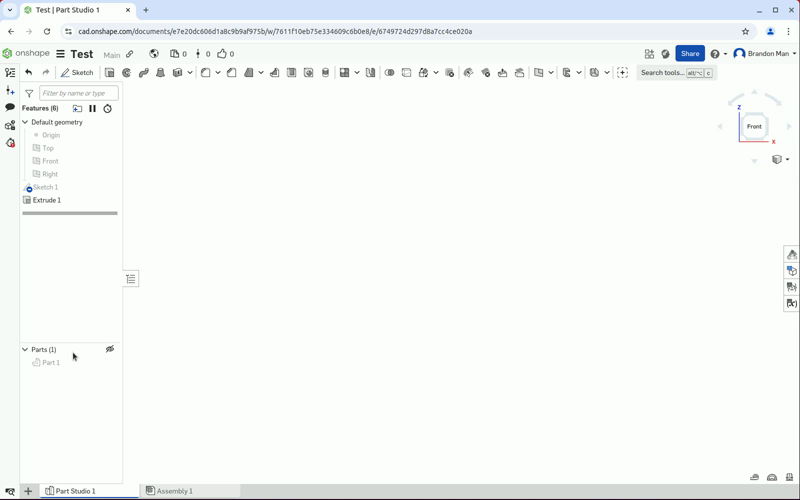
key(down)
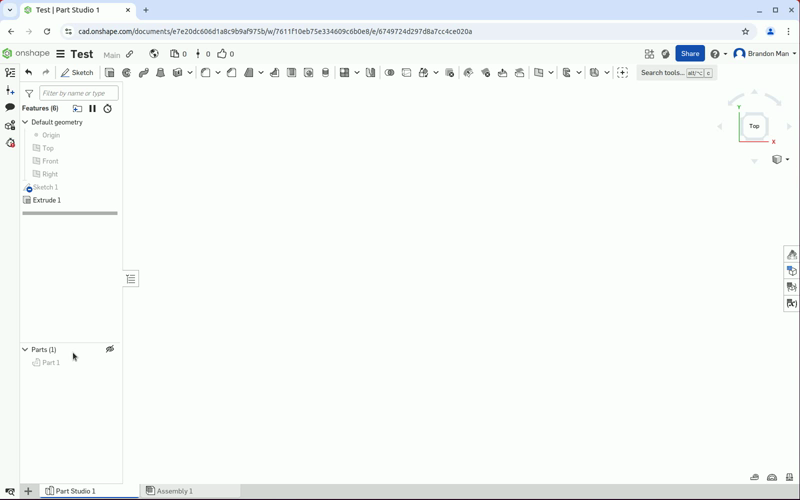
key_up(shift)
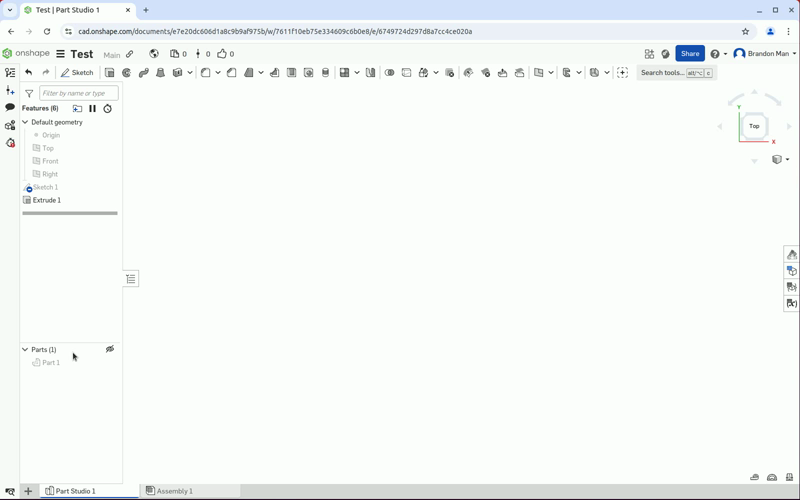
mouse_move(73, 352)
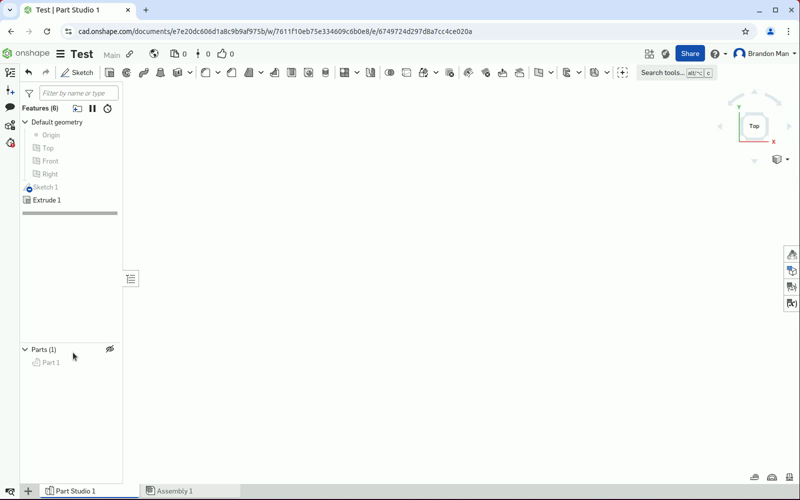
key(shift+y)
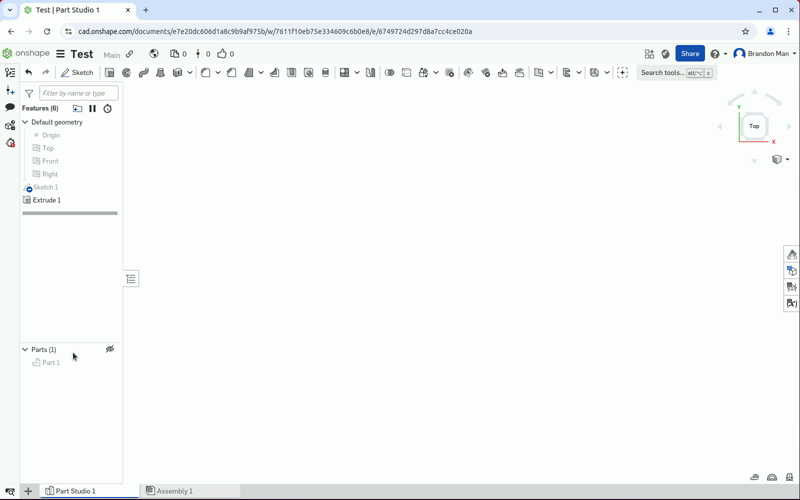
key(shift+s)
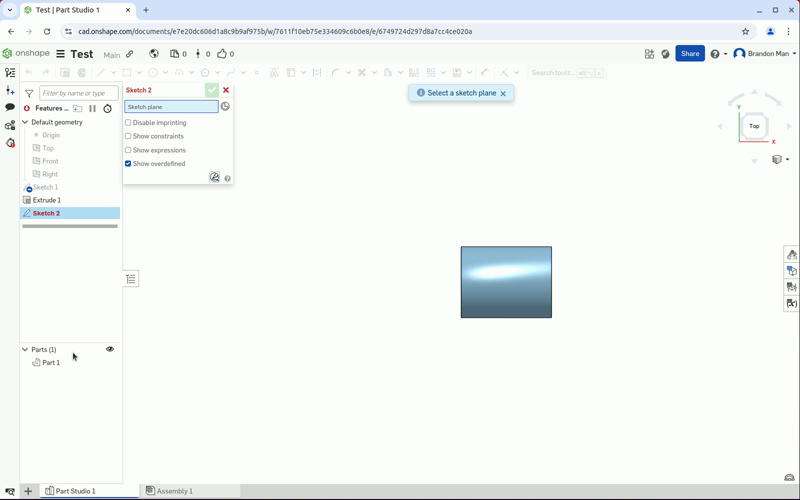
mouse_move(73, 150)
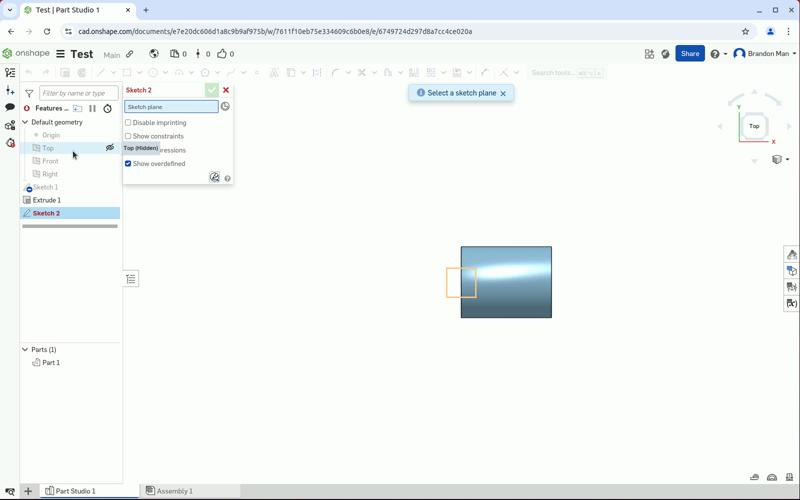
click(73, 150)
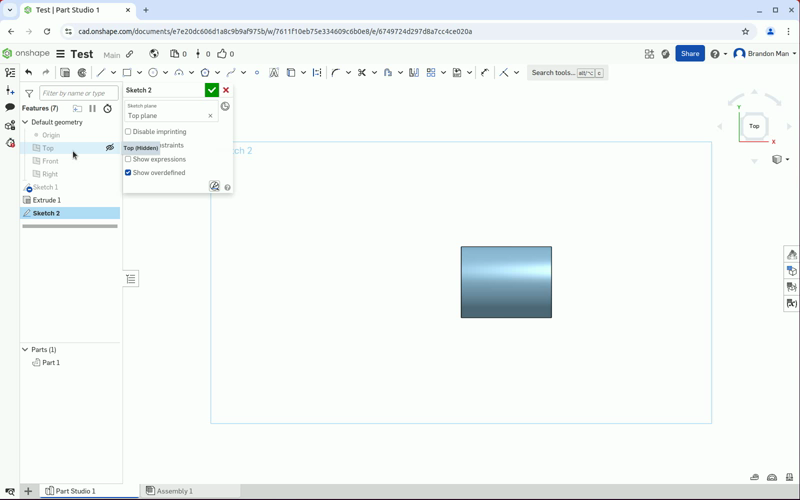
mouse_move(73, 352)
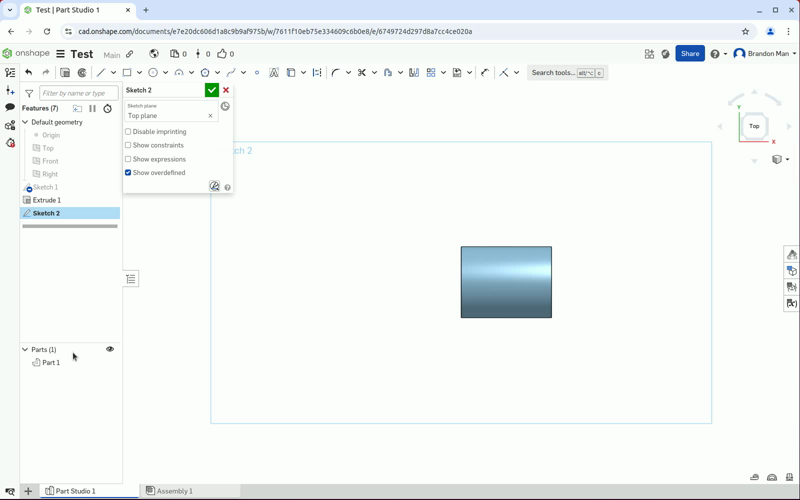
key(y)
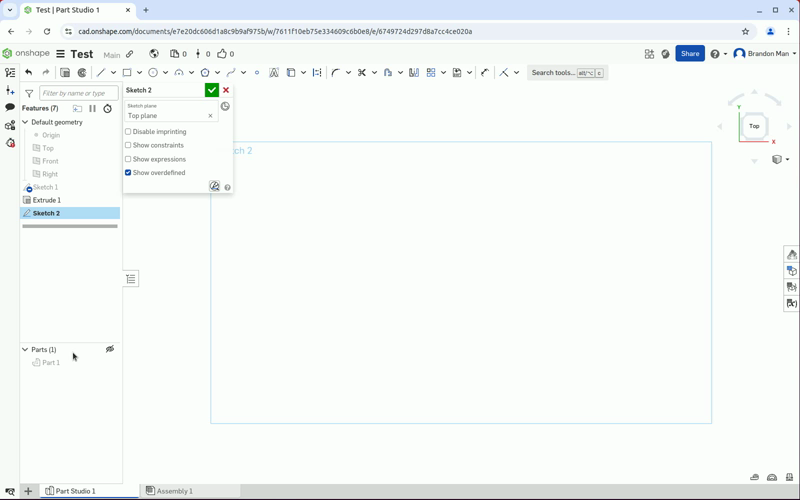
key(l)
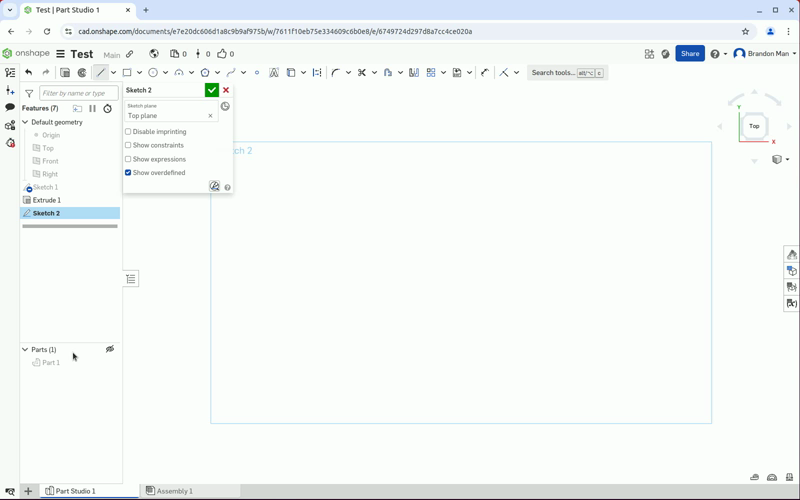
key_down(shift)
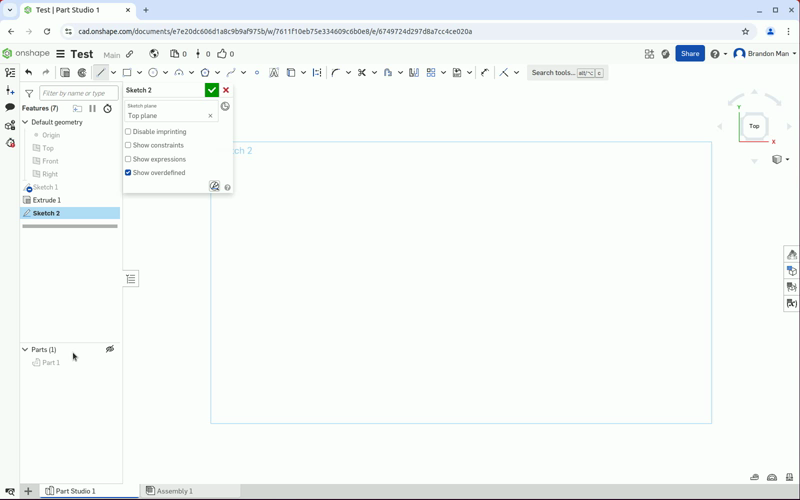
mouse_move(472, 295)
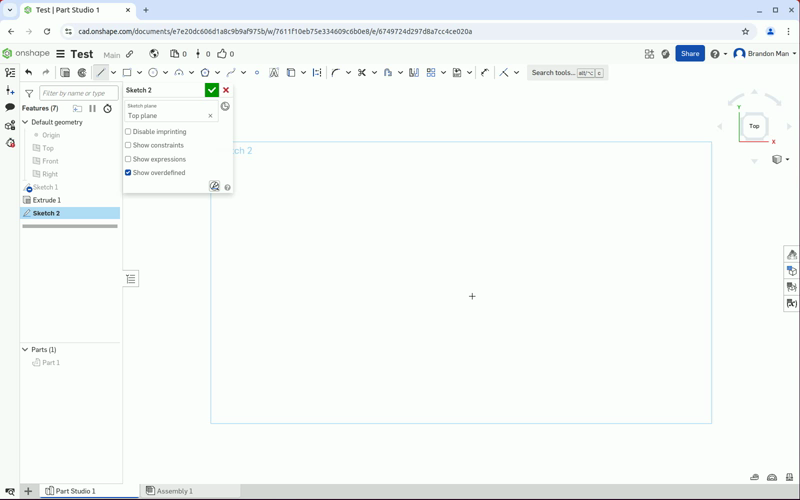
click(472, 295)
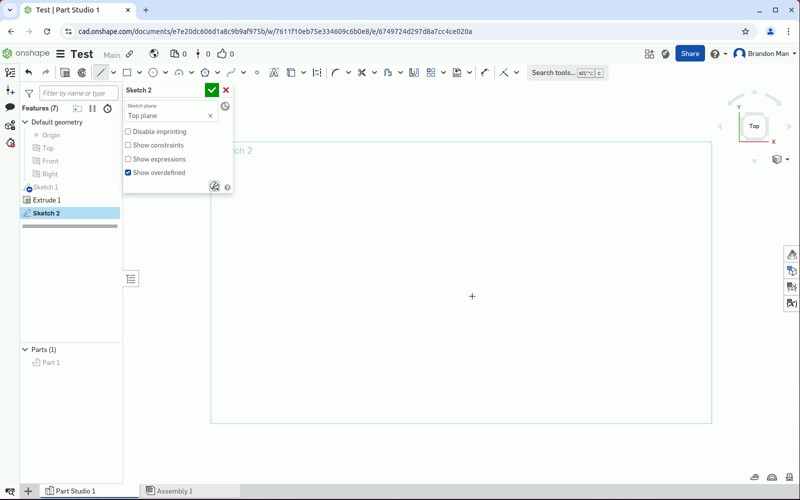
key_up(shift)
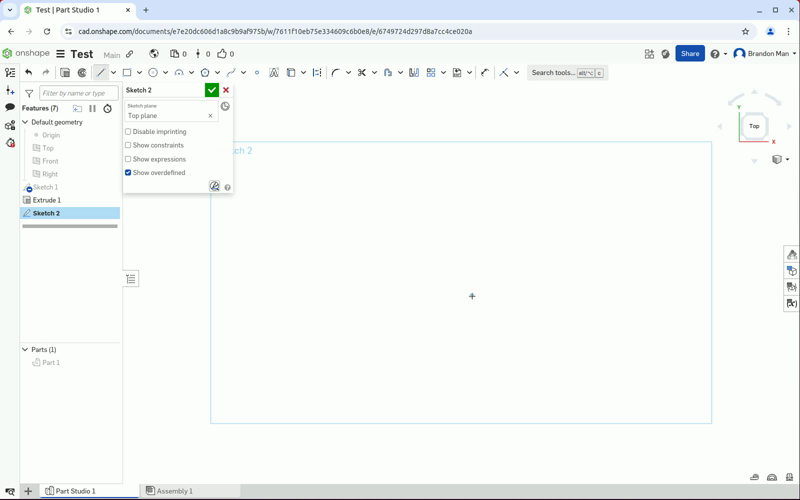
key_down(shift)
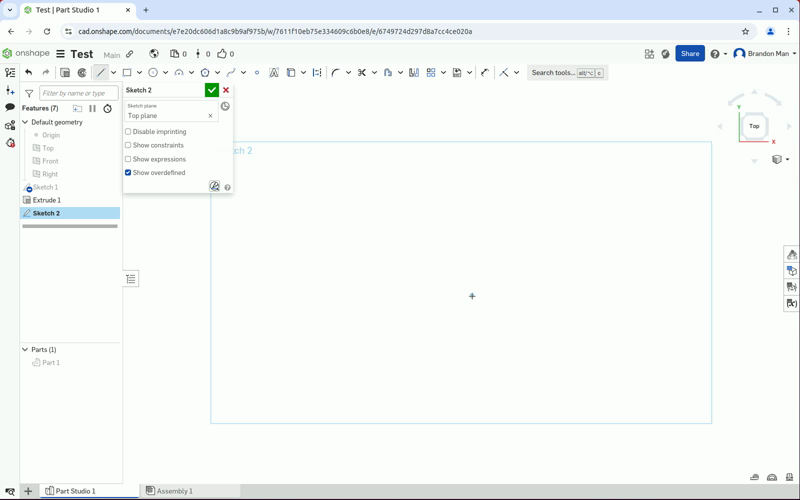
mouse_move(539, 295)
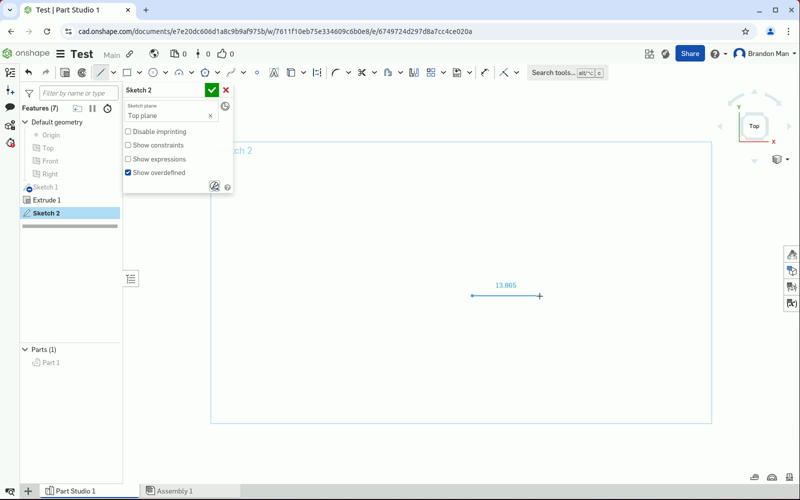
click(539, 295)
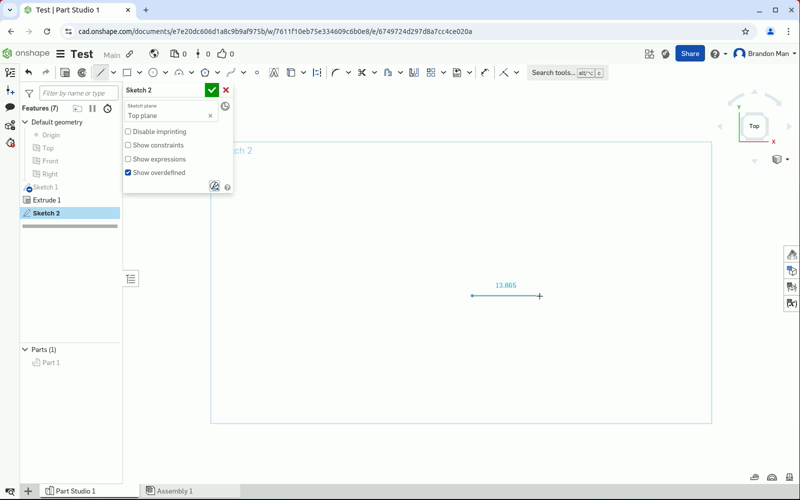
key_up(shift)
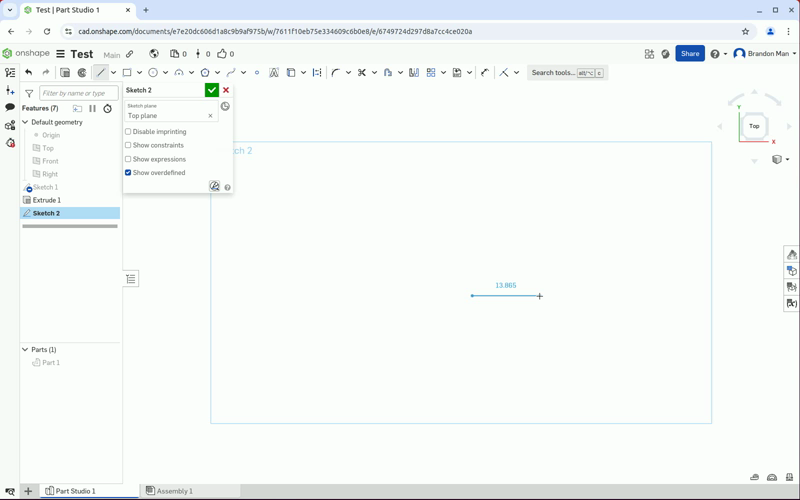
key_down(shift)
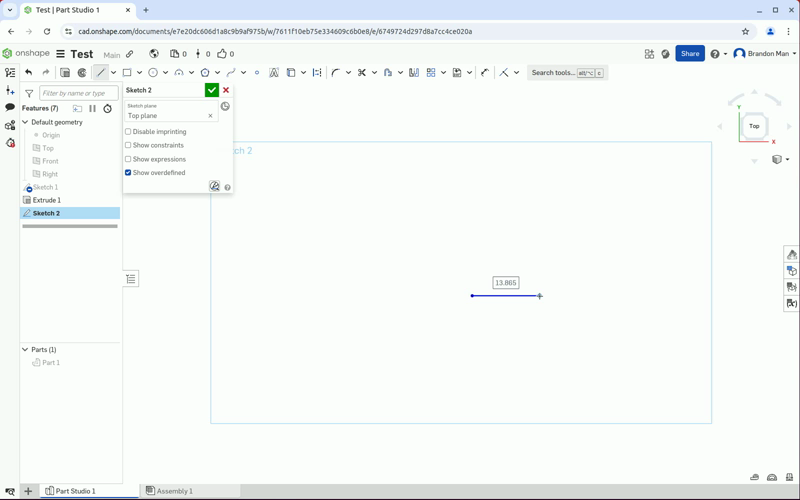
mouse_move(569, 295)
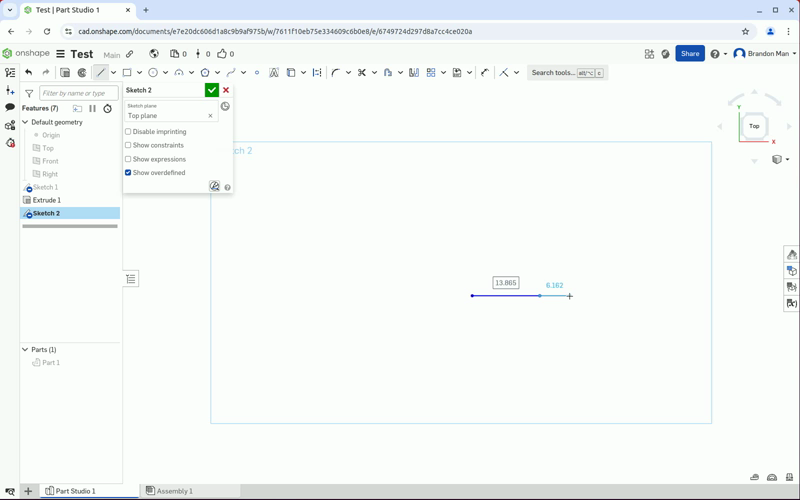
mouse_move(539, 269)
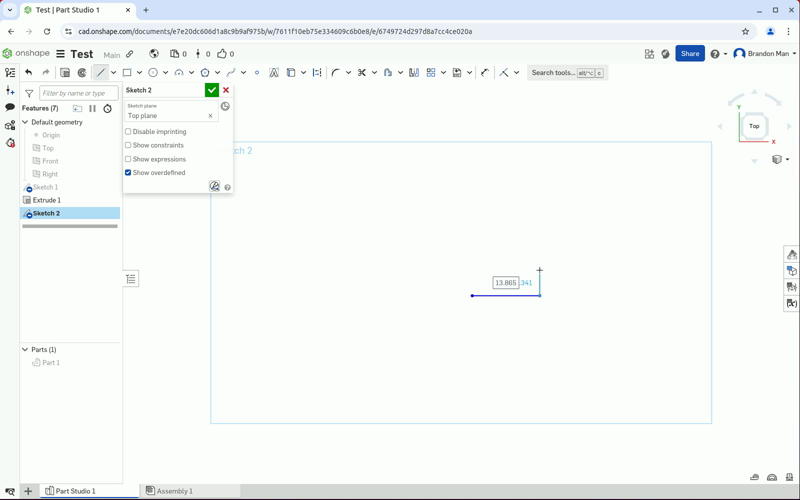
click(539, 269)
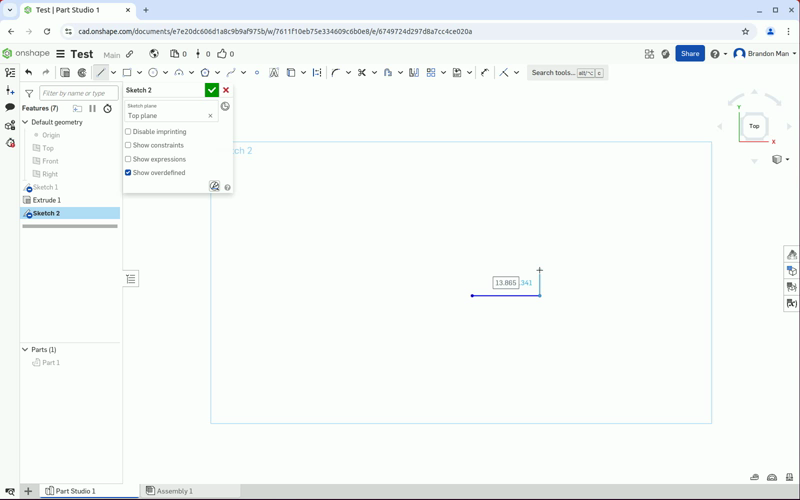
key_up(shift)
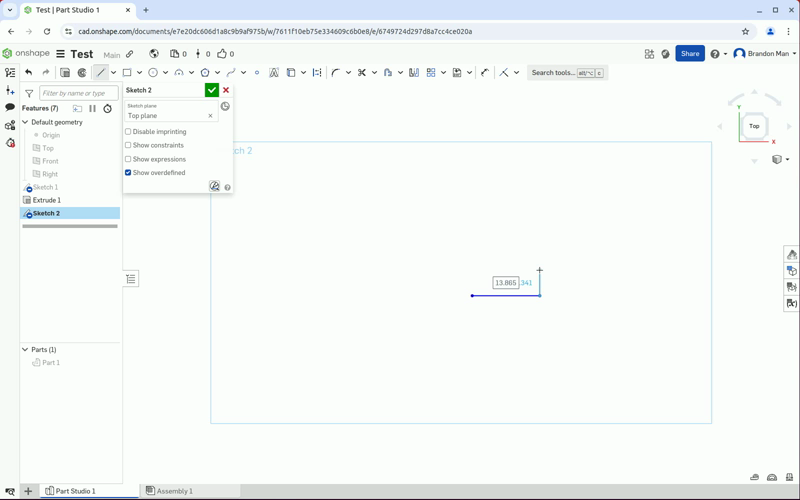
key_down(shift)
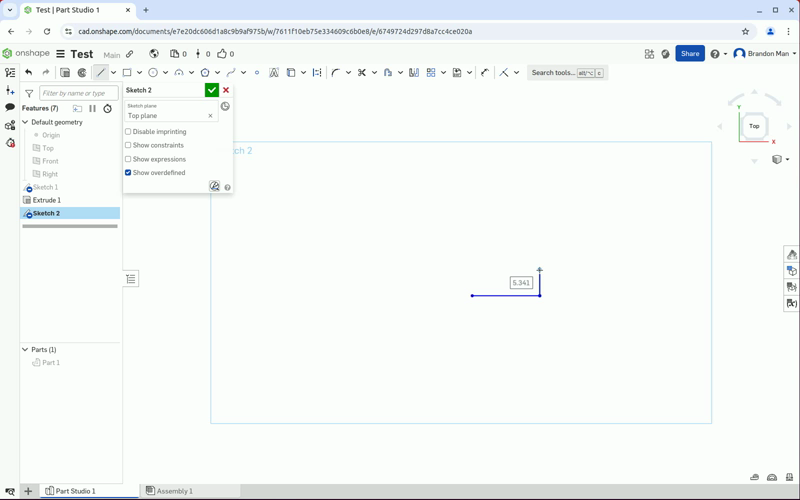
mouse_move(472, 269)
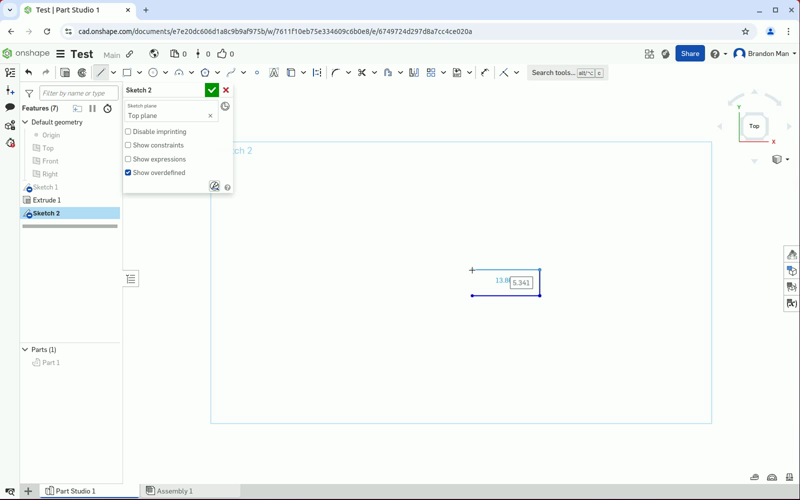
click(472, 269)
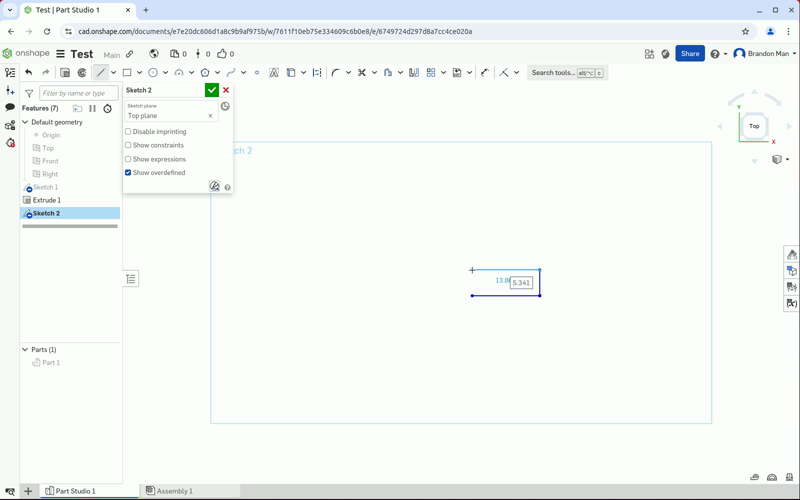
key_up(shift)
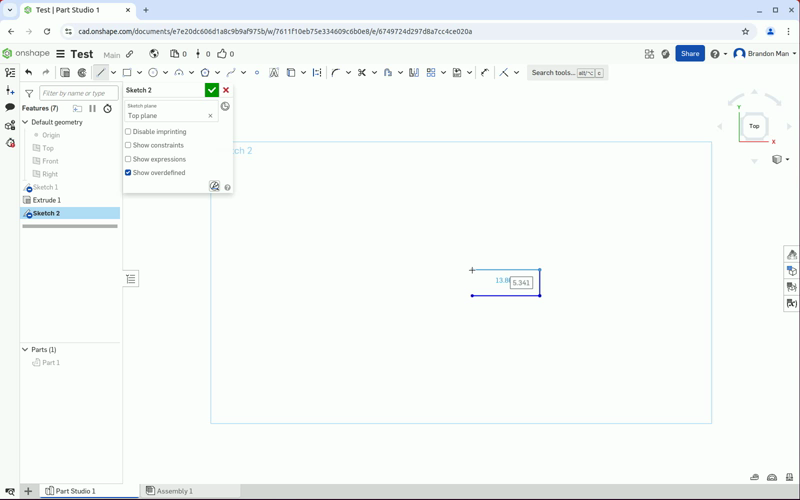
mouse_move(502, 269)
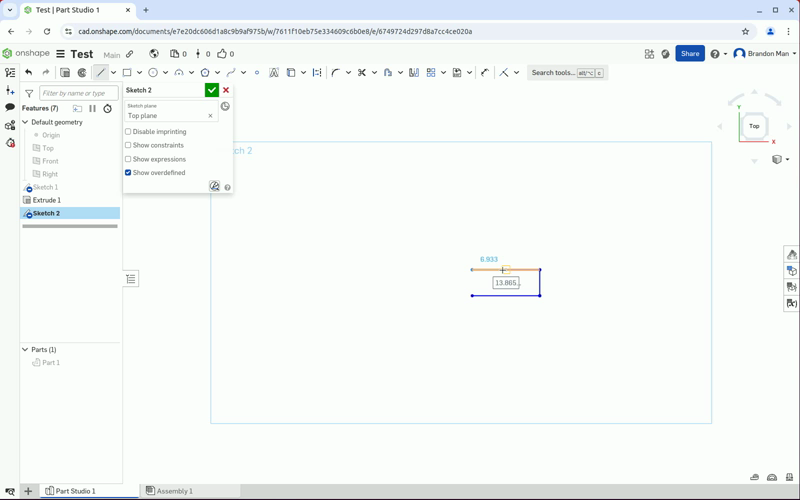
key_down(shift)
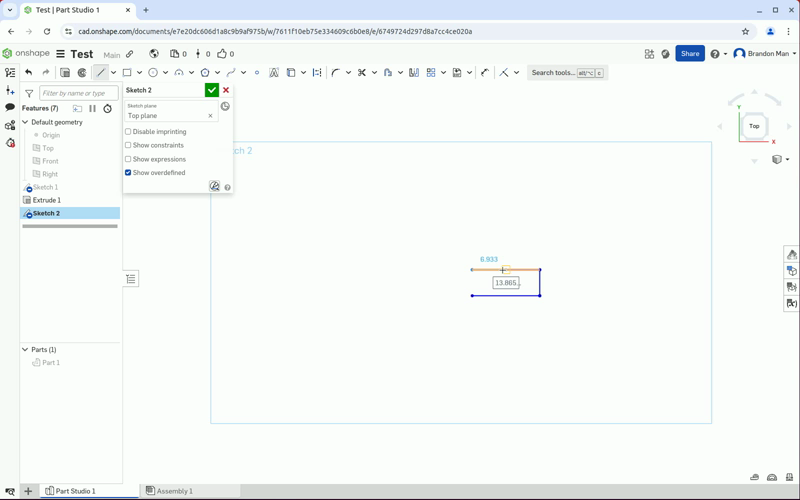
mouse_move(472, 295)
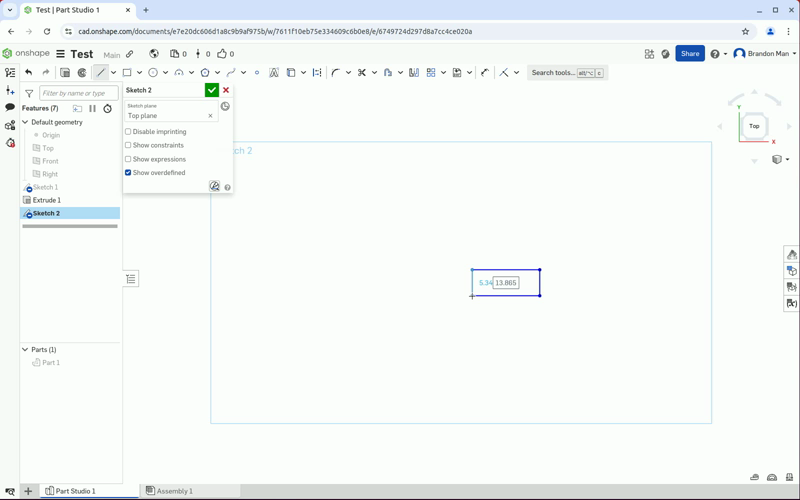
key_up(shift)
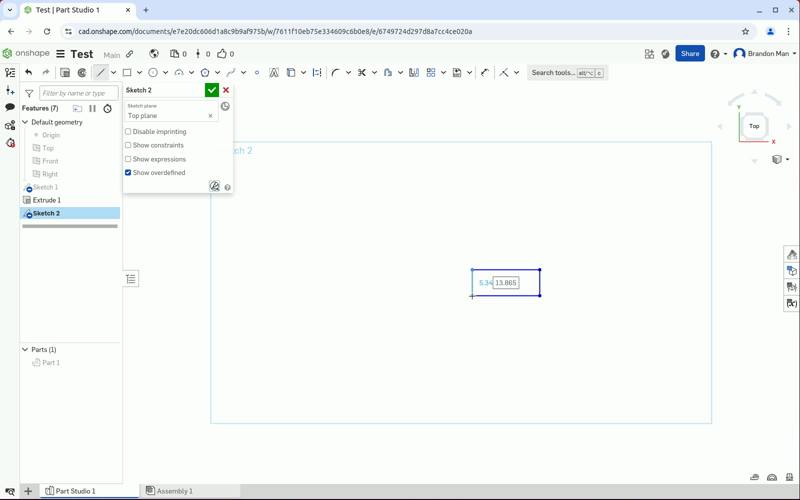
click(472, 295)
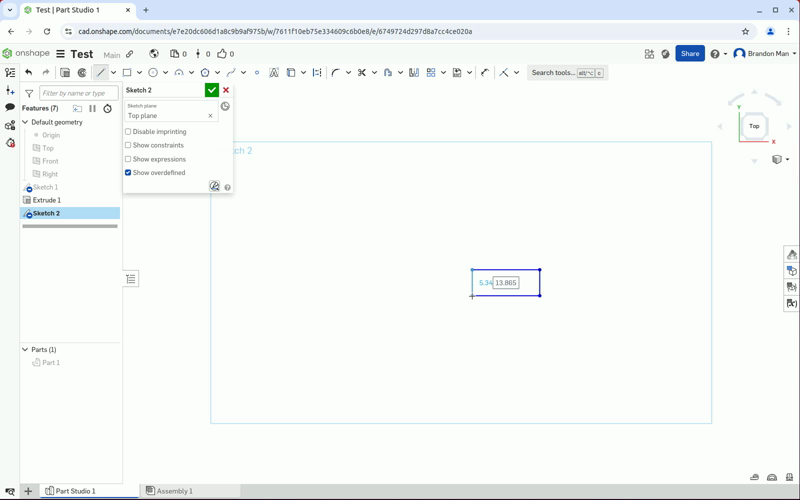
key(esc)
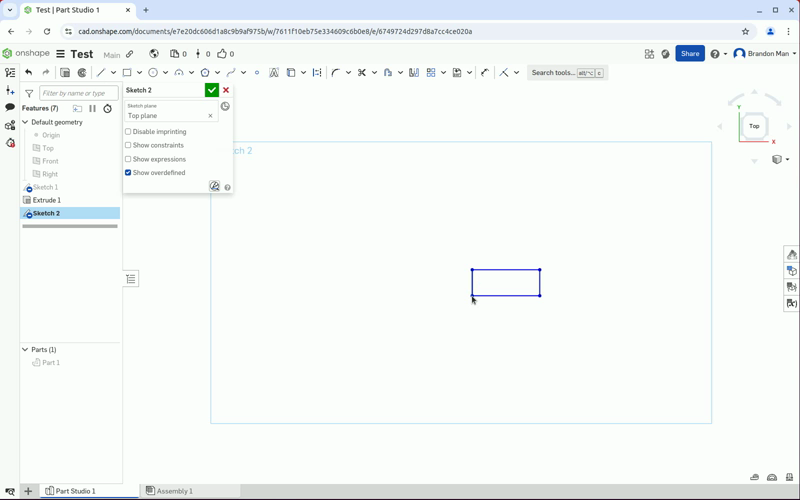
mouse_move(501, 286)
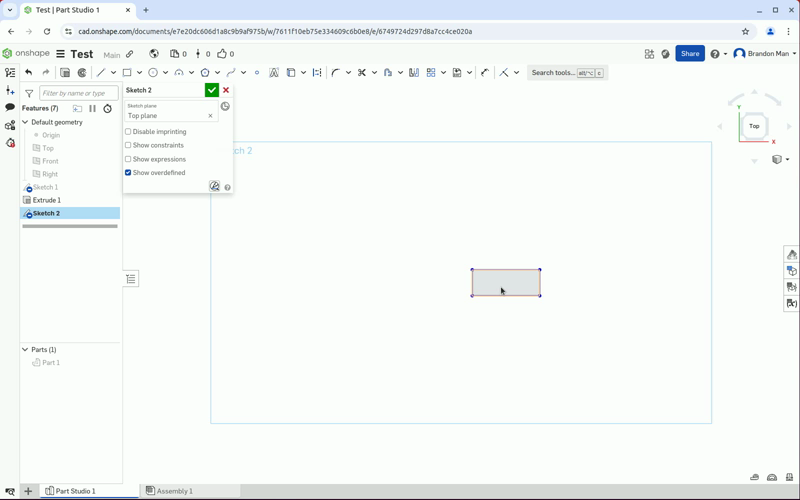
scroll(6)
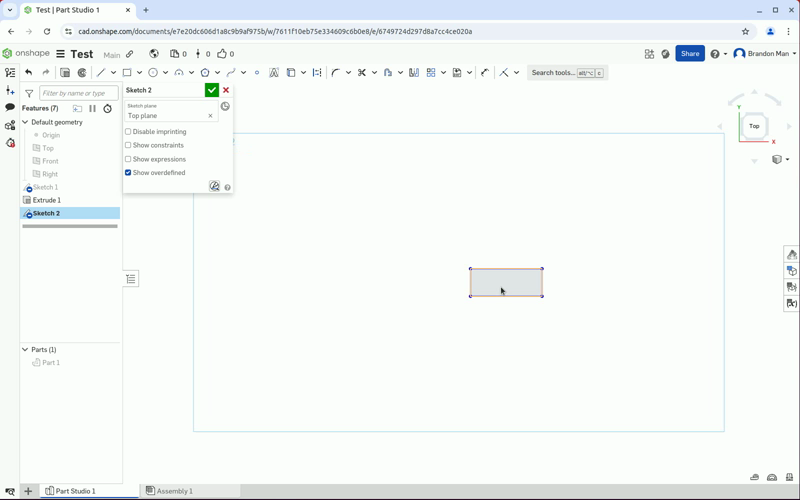
scroll(6)
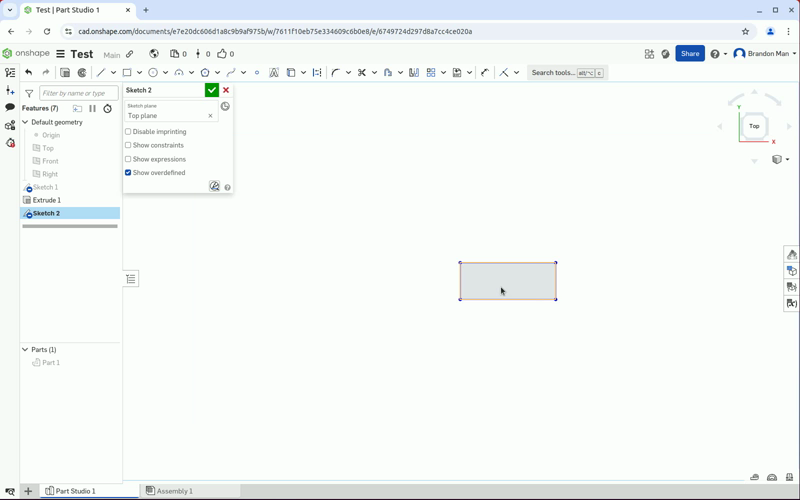
scroll(6)
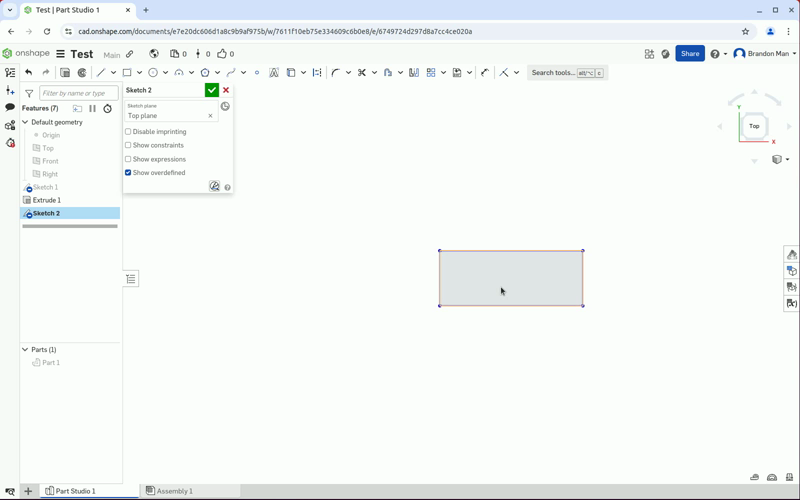
scroll(6)
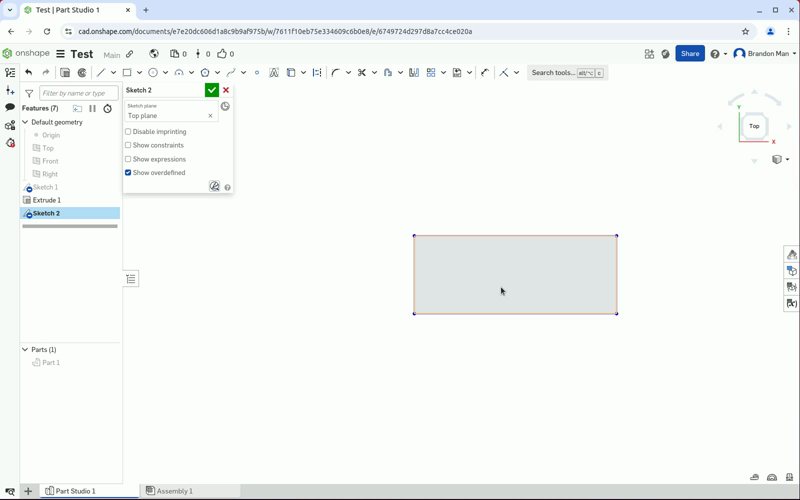
scroll(6)
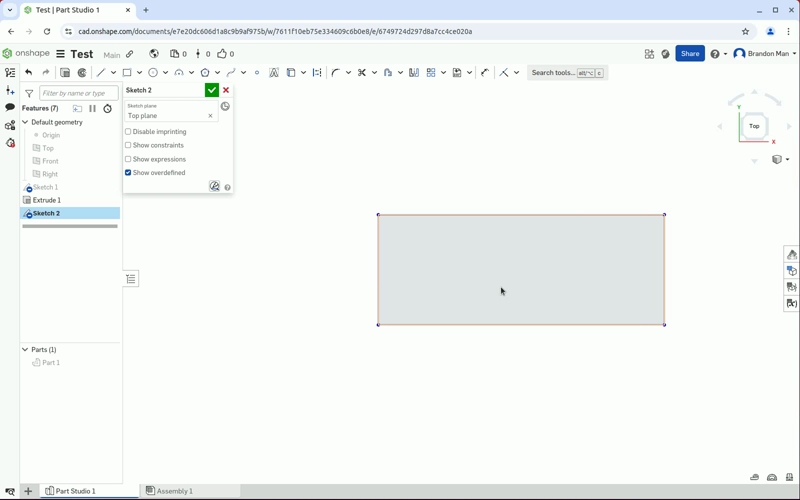
scroll(6)
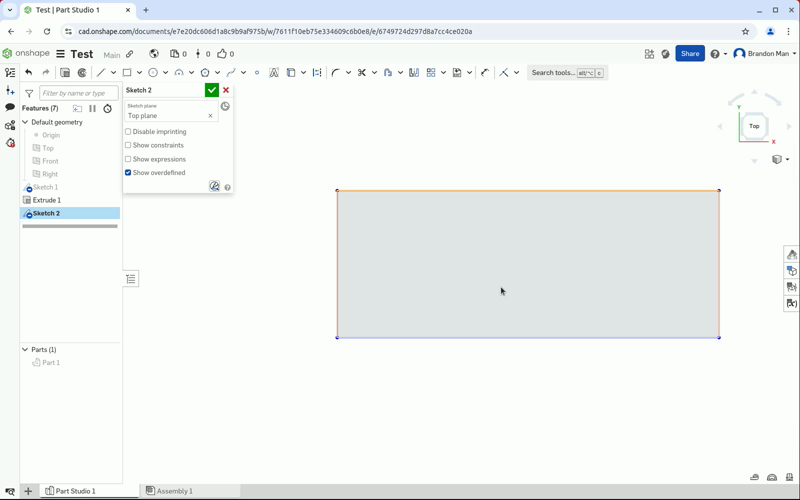
scroll(6)
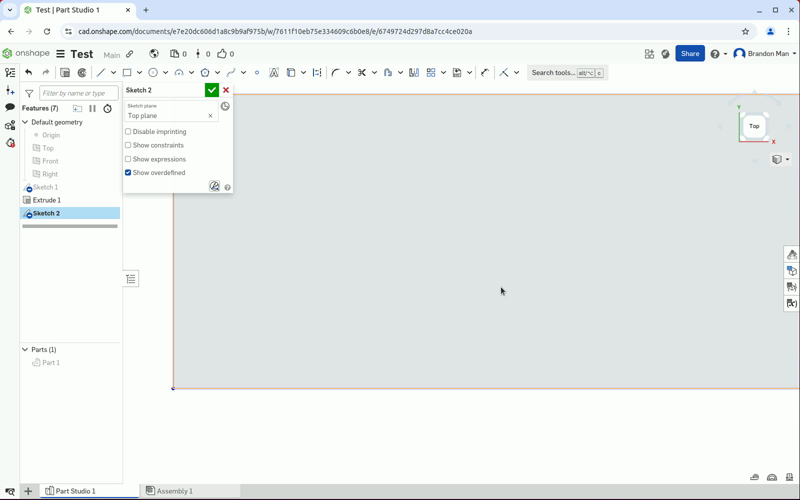
click(501, 286)
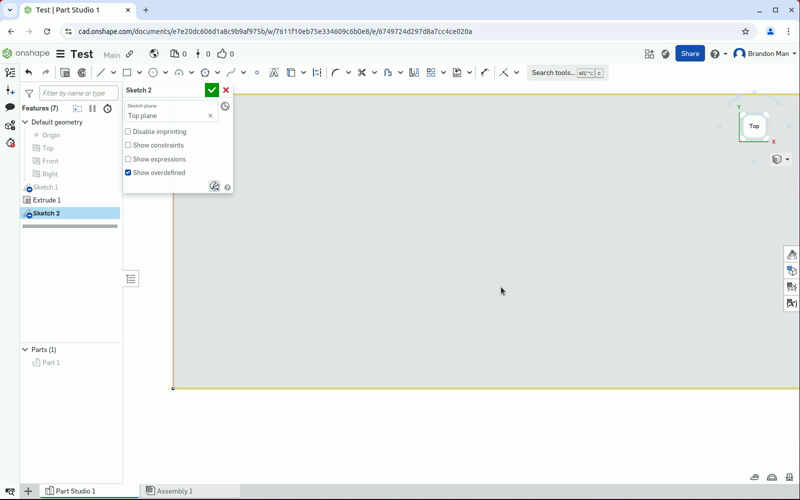
scroll(-6)
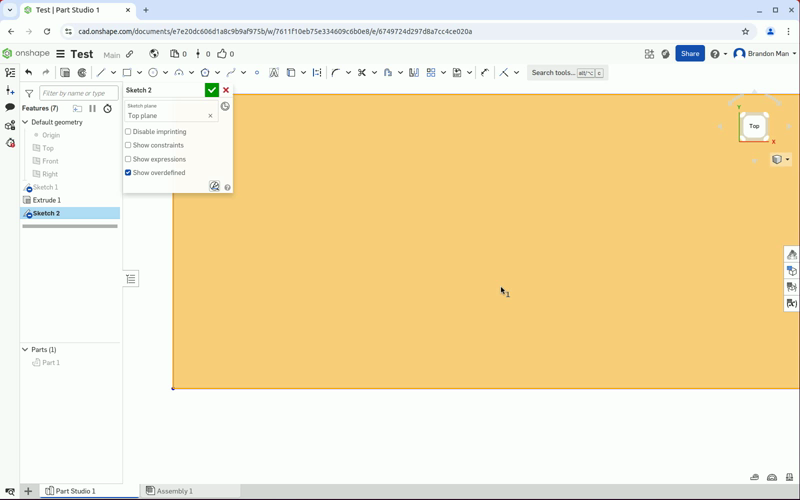
scroll(-6)
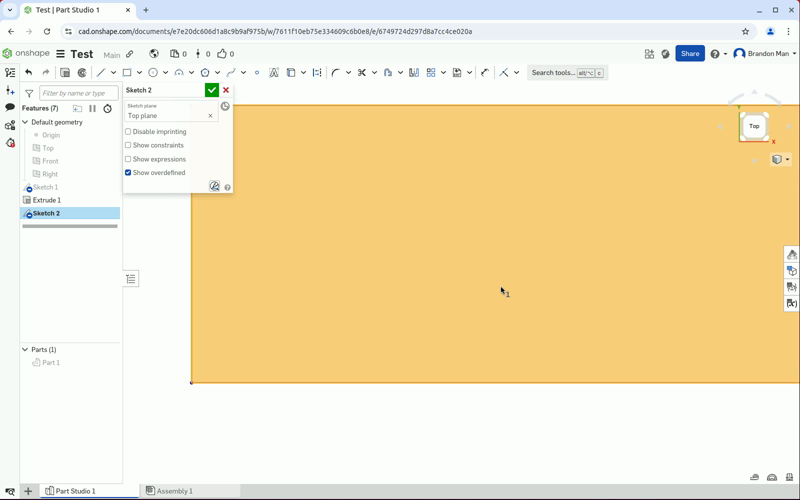
scroll(-6)
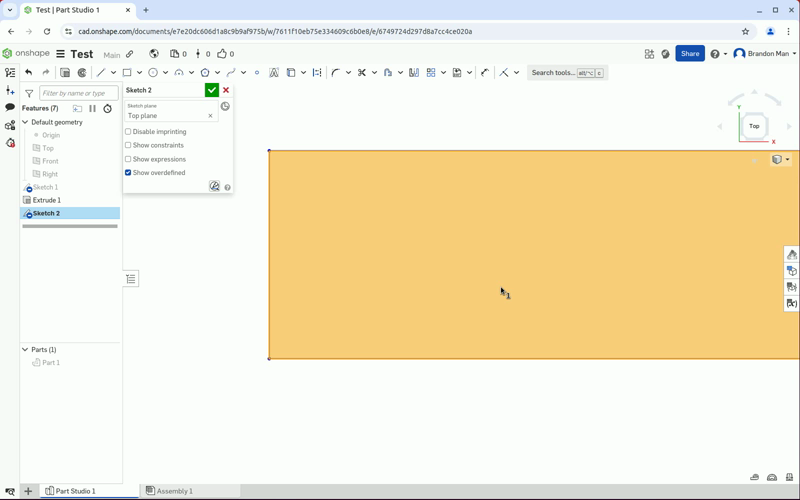
scroll(-6)
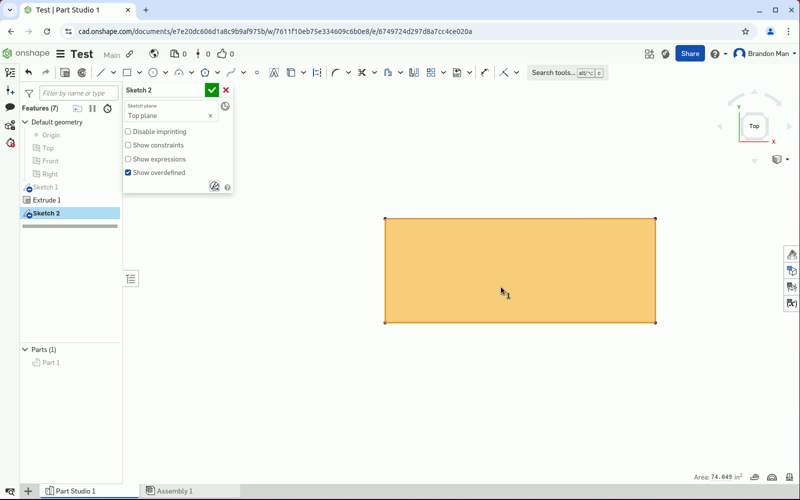
scroll(-6)
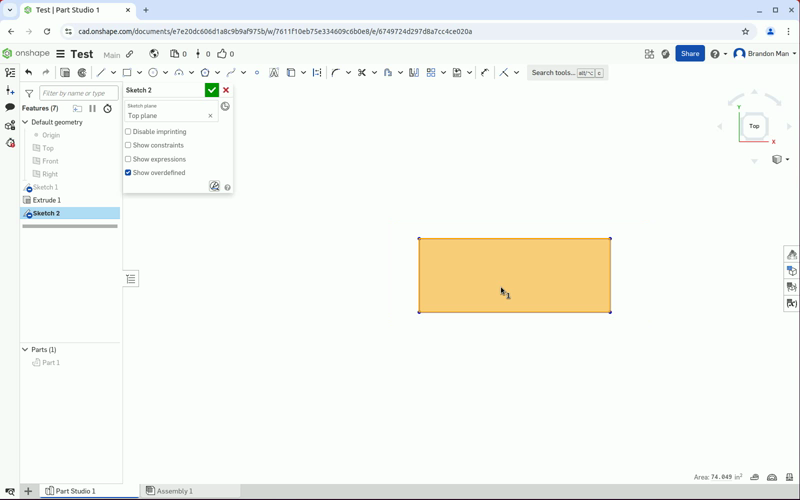
scroll(-6)
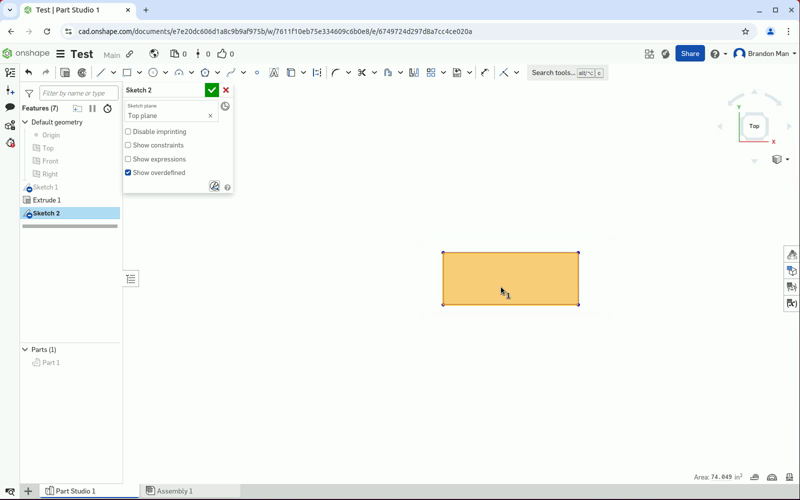
scroll(-6)
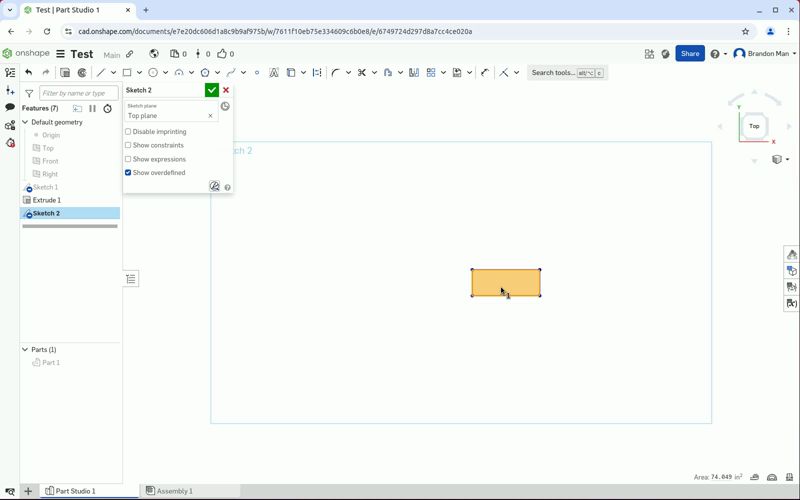
mouse_move(73, 352)
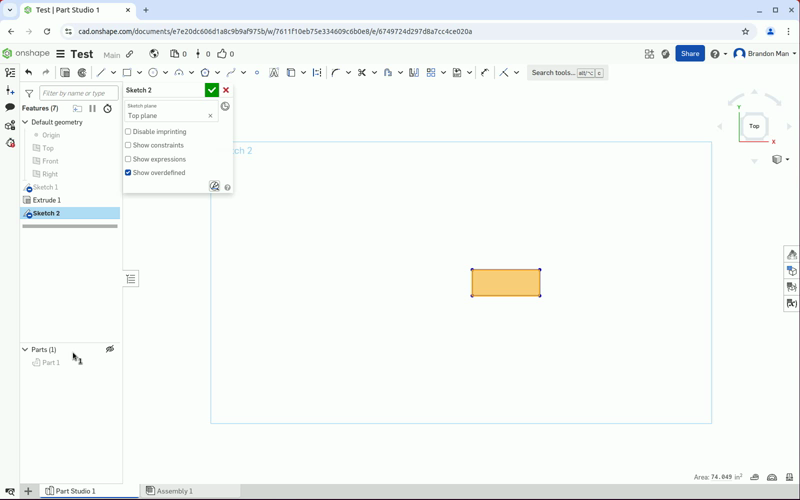
key(shift+y)
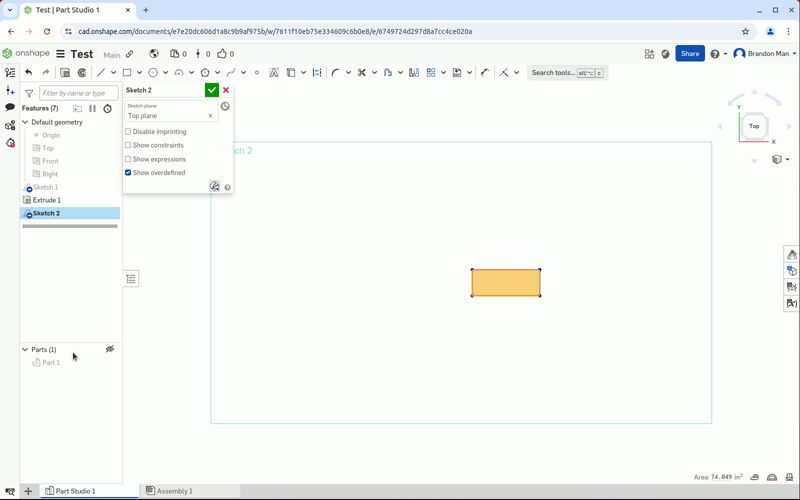
key(shift+e)
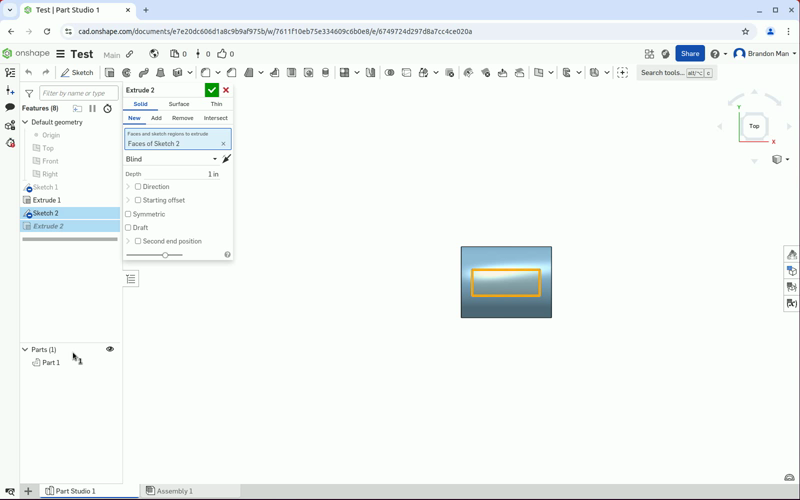
mouse_move(143, 106)
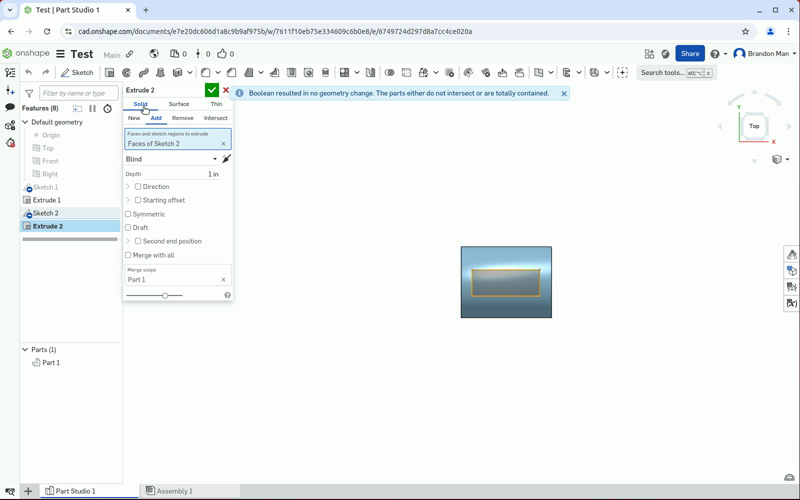
click(143, 106)
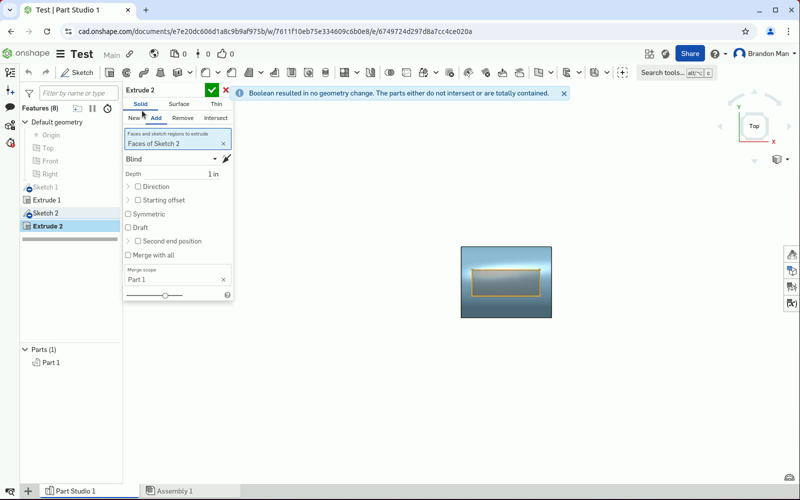
mouse_move(137, 120)
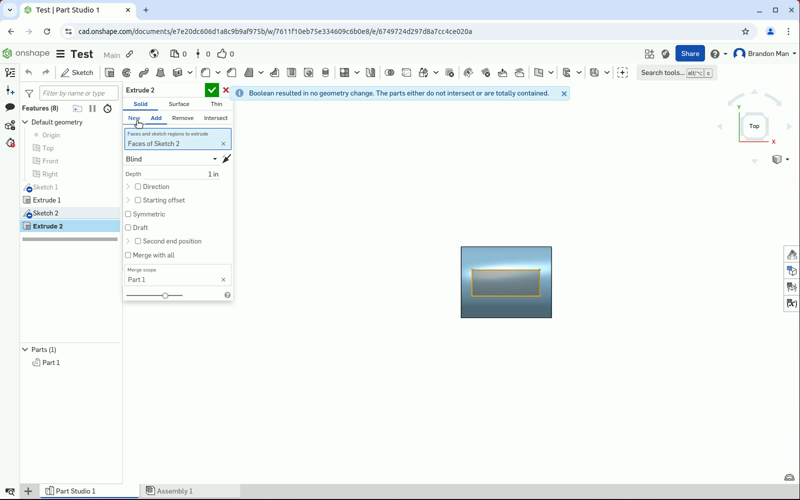
click(137, 120)
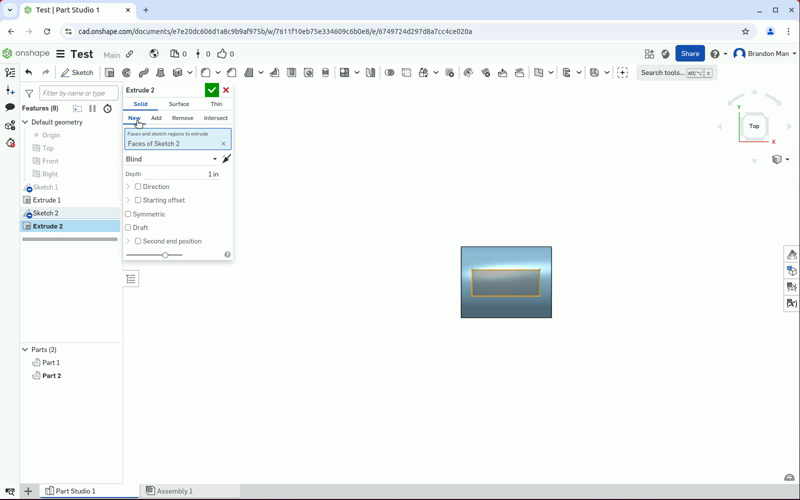
key(tab, 4)
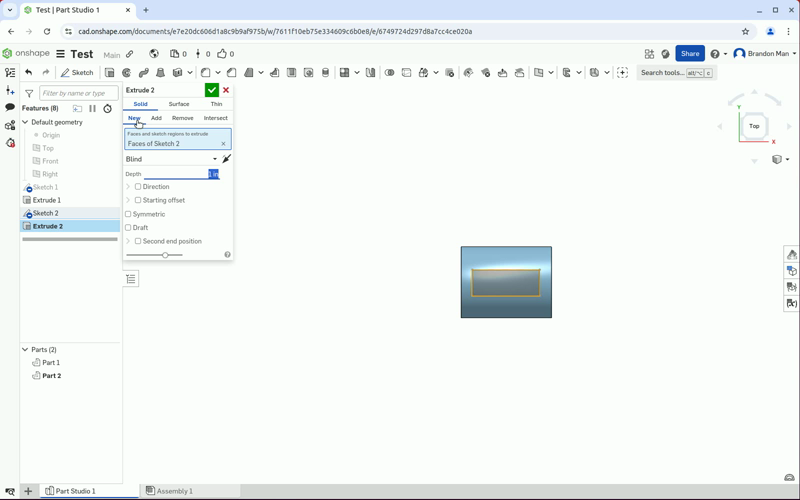
text(-23.108)
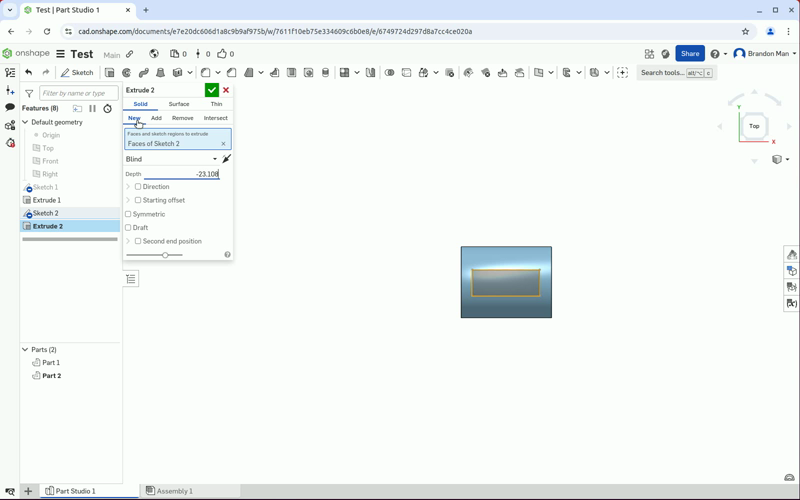
key(enter)
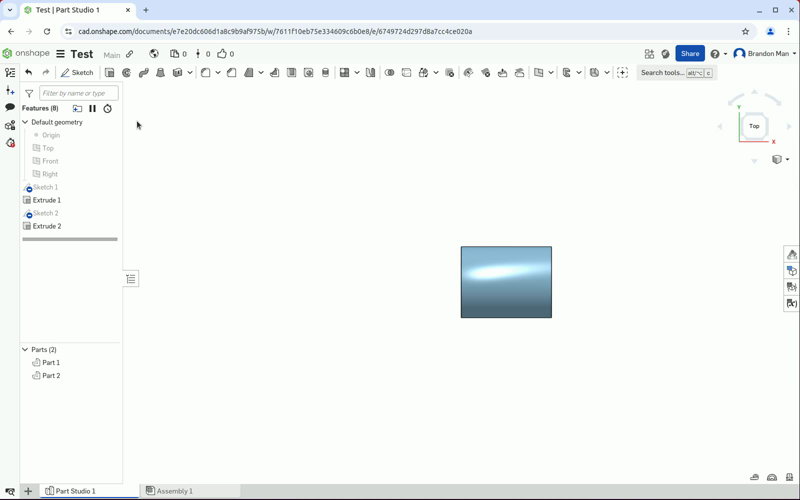
key(shift+h)
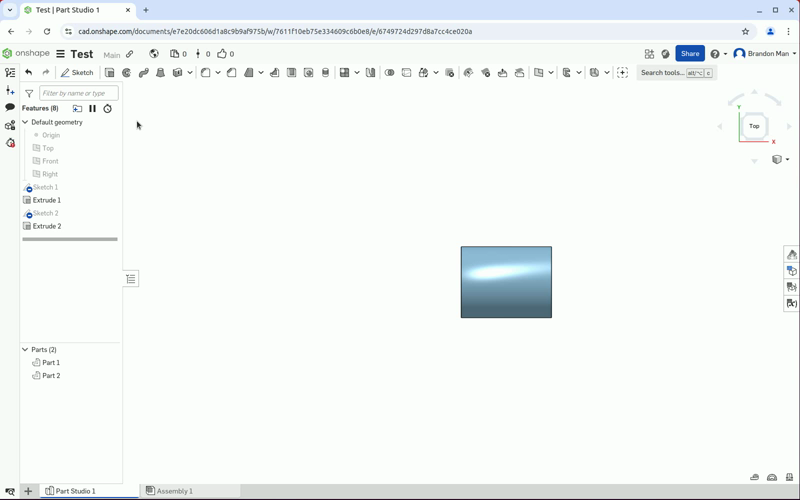
key(shift+h)
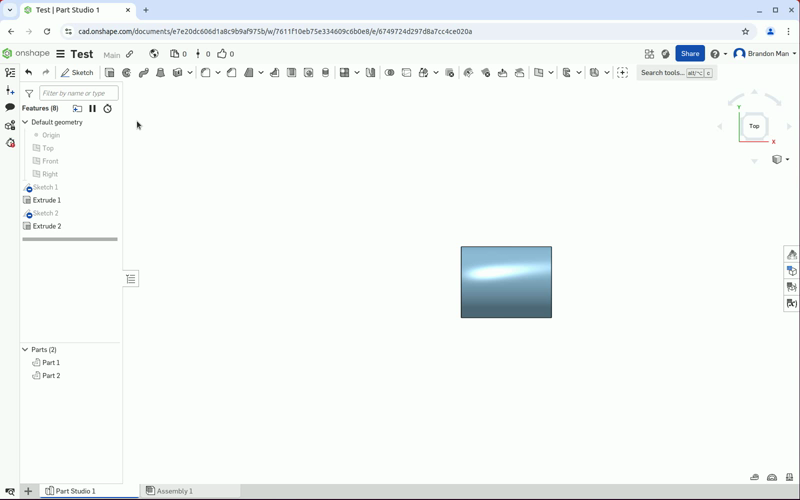
mouse_move(73, 189)
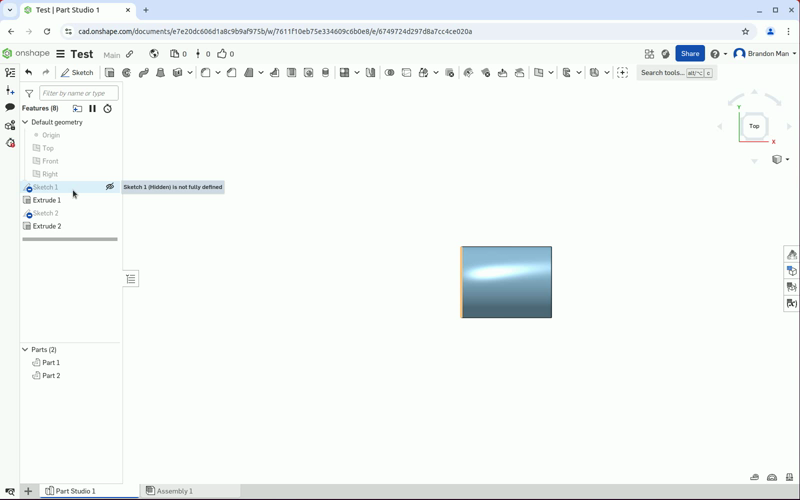
click(73, 189)
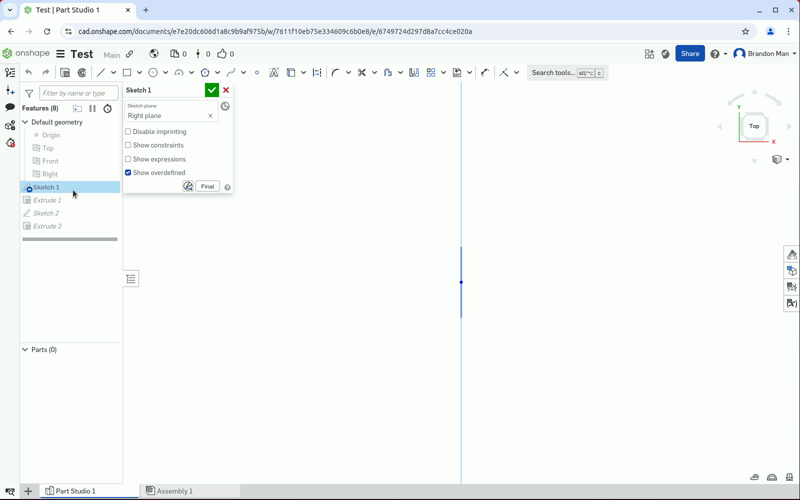
mouse_move(229, 92)
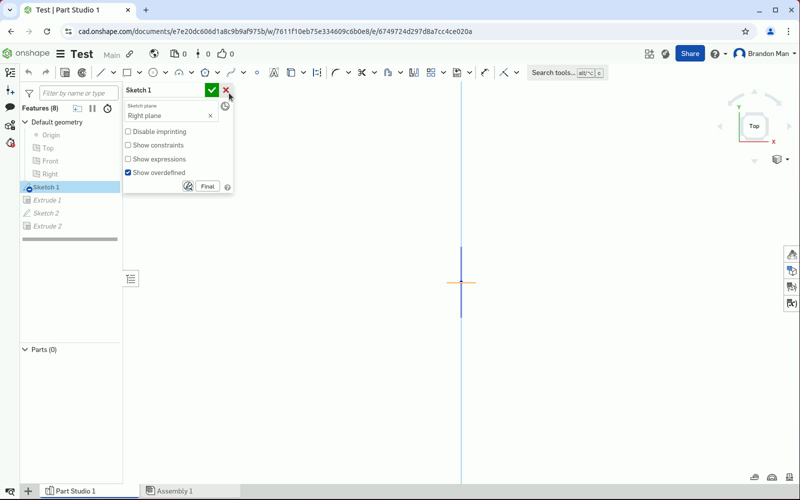
click(229, 92)
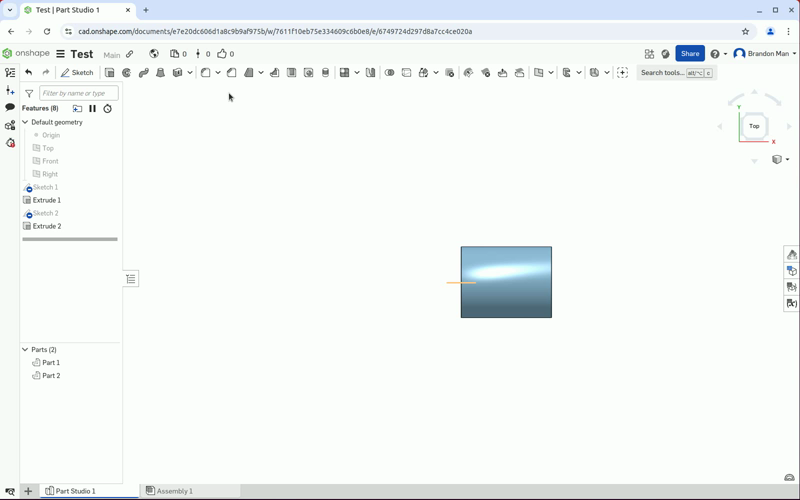
mouse_move(73, 352)
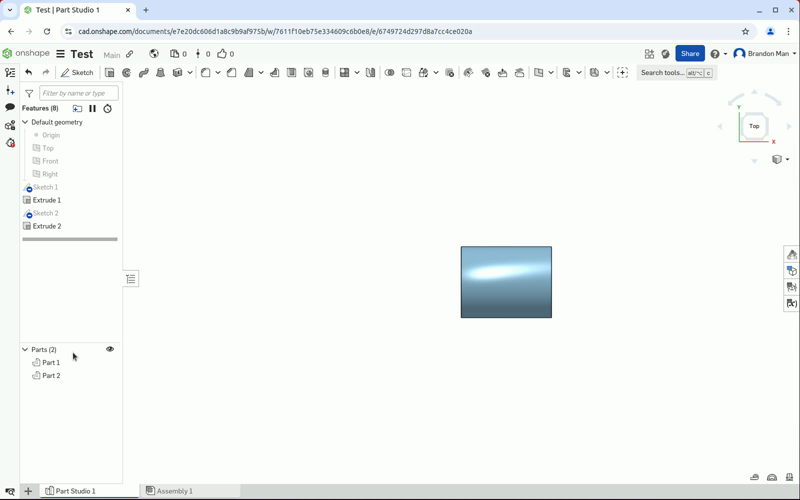
key(y)
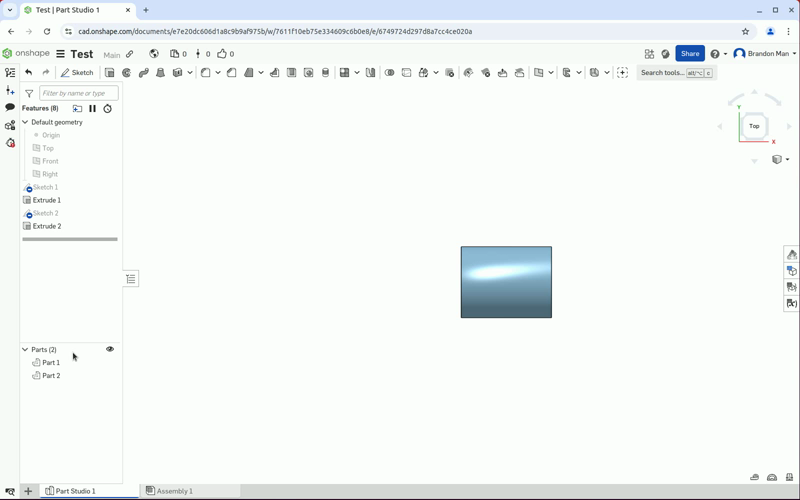
key(shift+p)
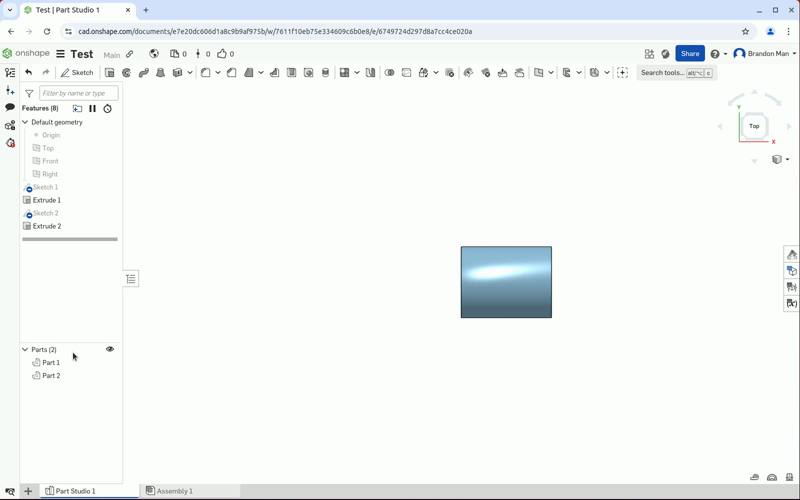
key(space)
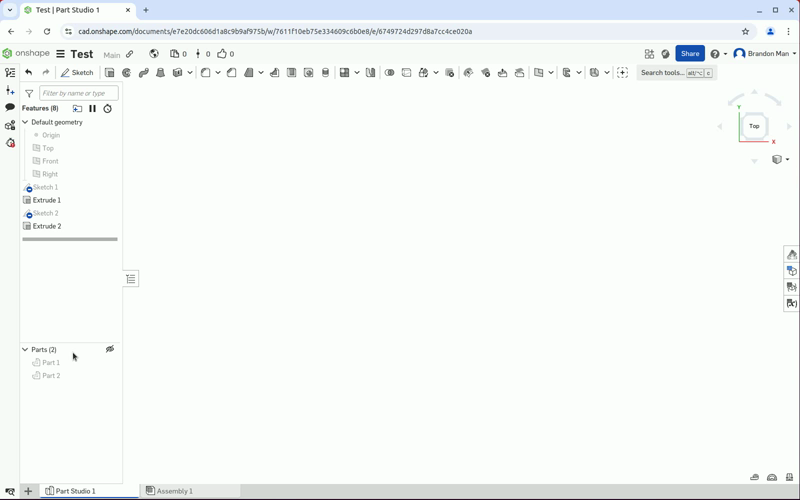
key_down(shift)
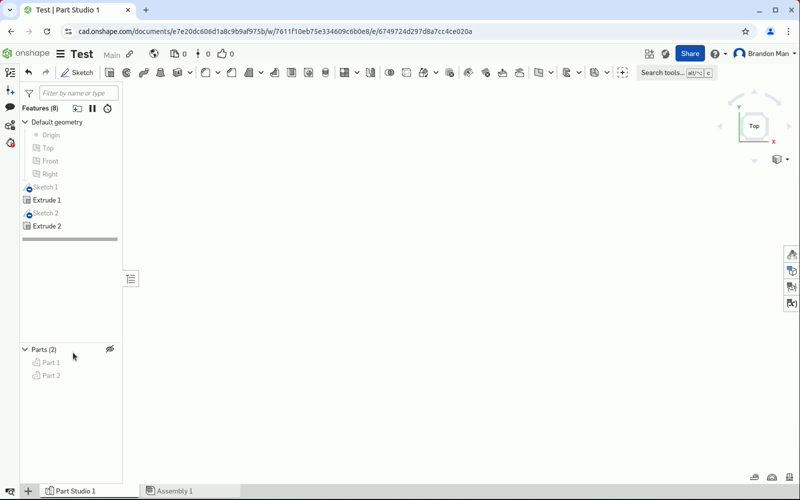
key(up)
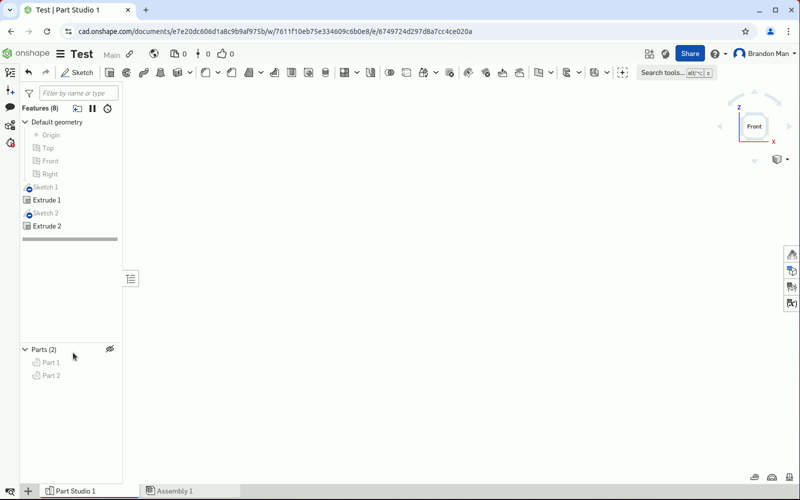
key_up(shift)
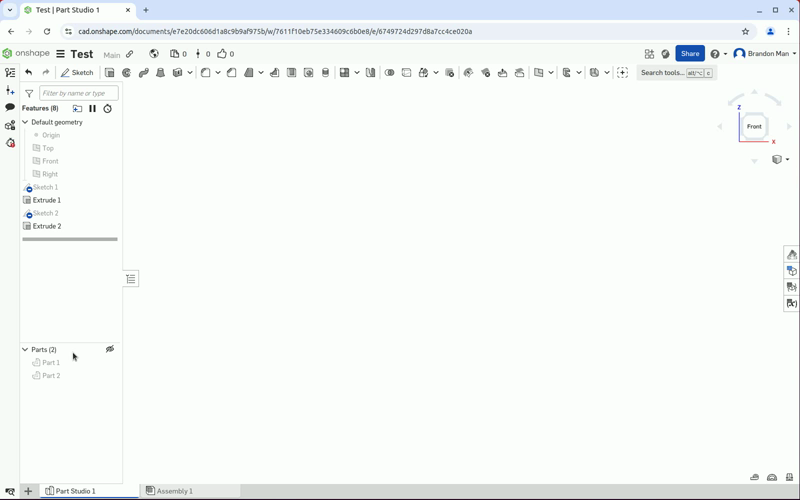
key(space)
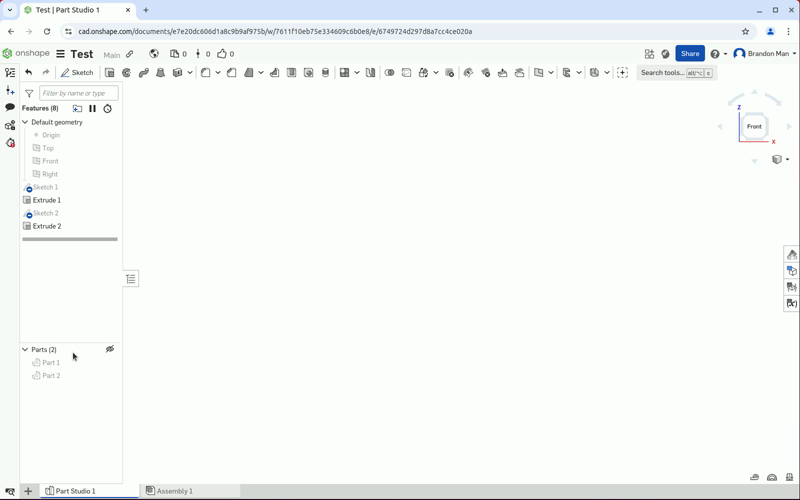
key_down(shift)
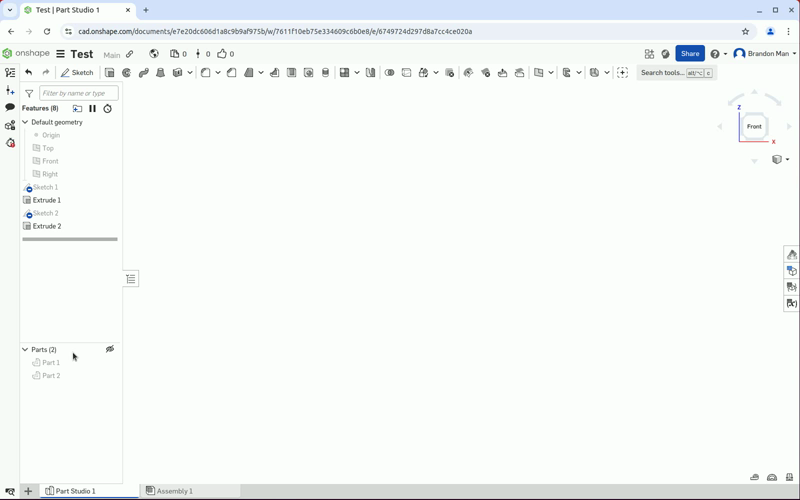
key(left)
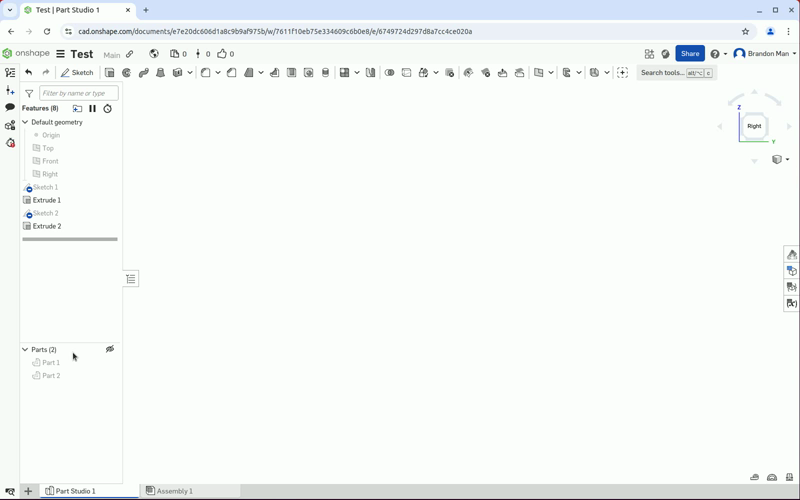
key_up(shift)
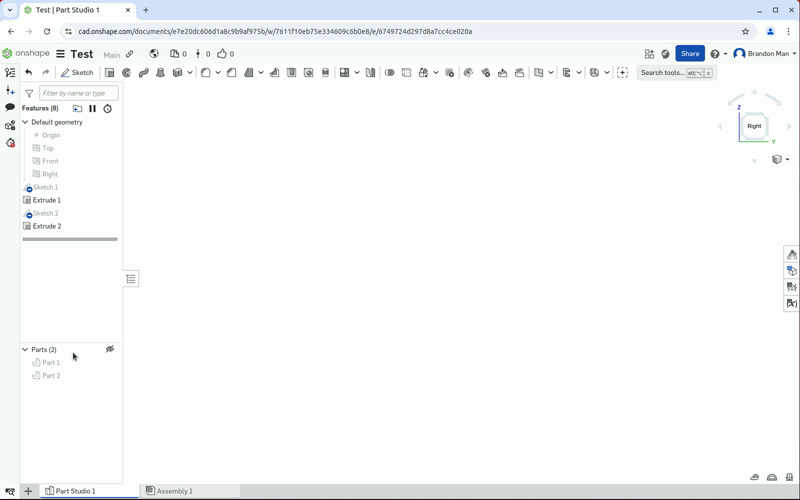
mouse_move(73, 352)
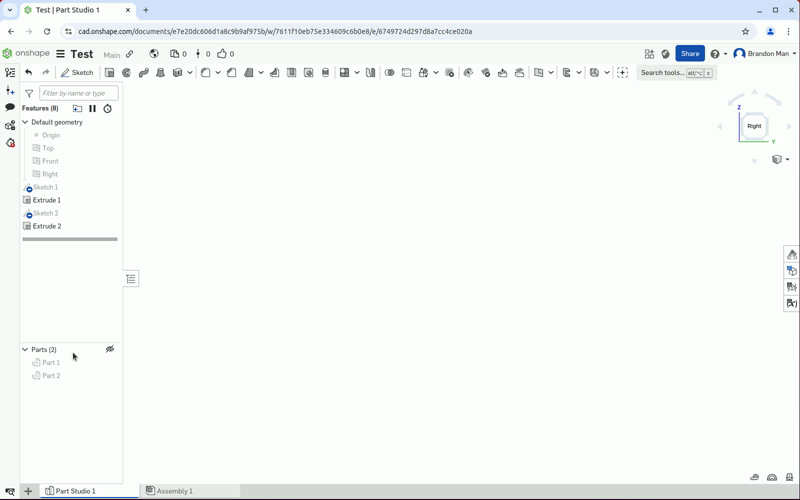
key(shift+y)
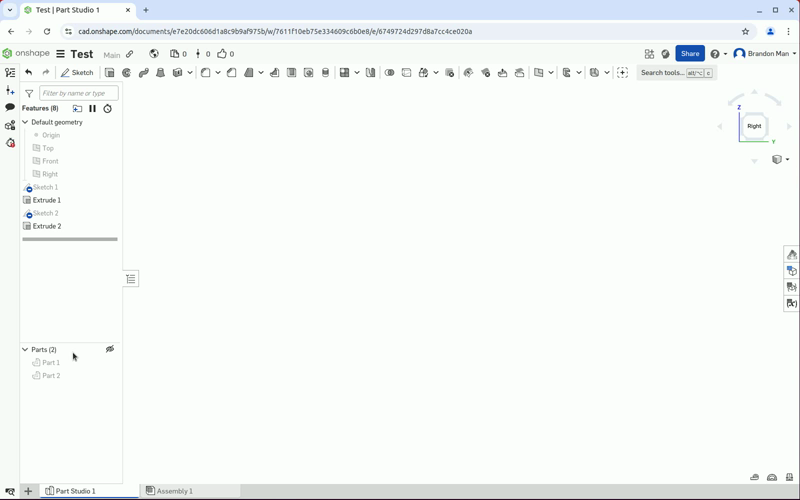
key(shift+s)
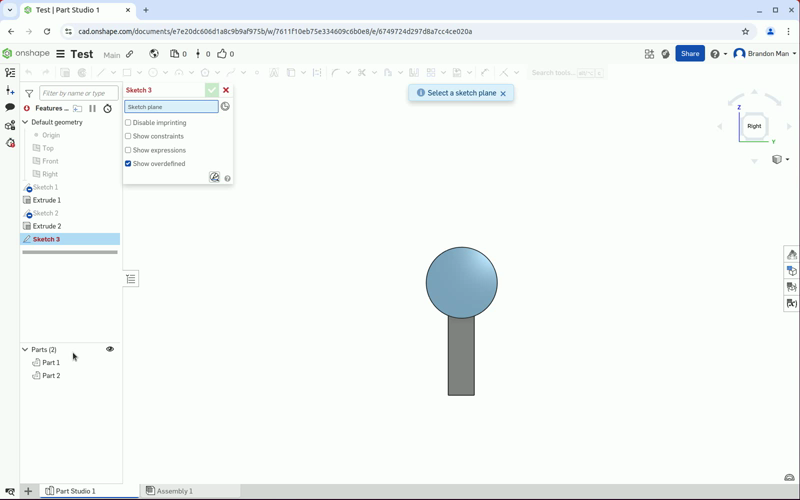
mouse_move(73, 176)
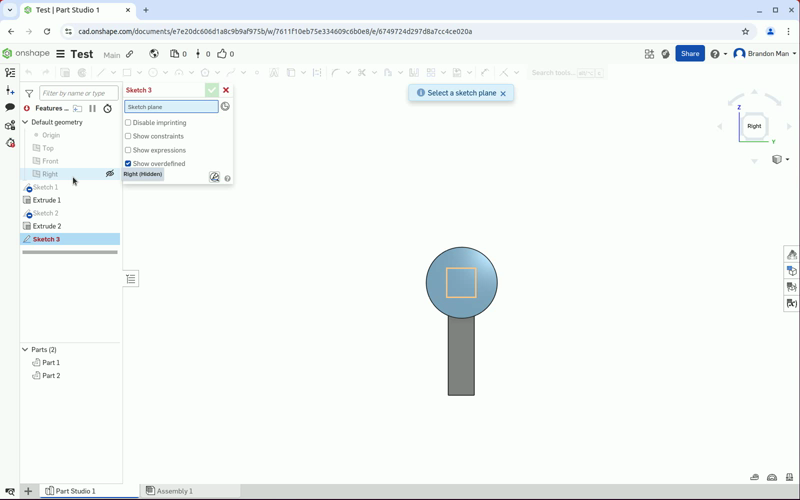
click(73, 176)
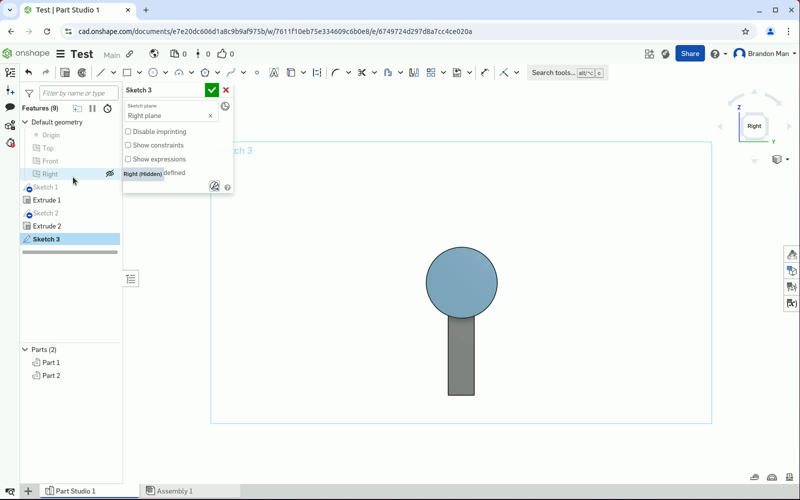
mouse_move(73, 352)
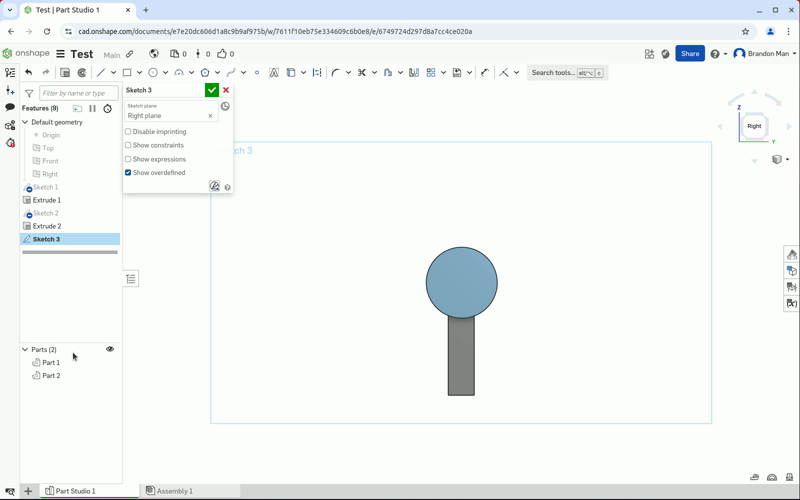
key(y)
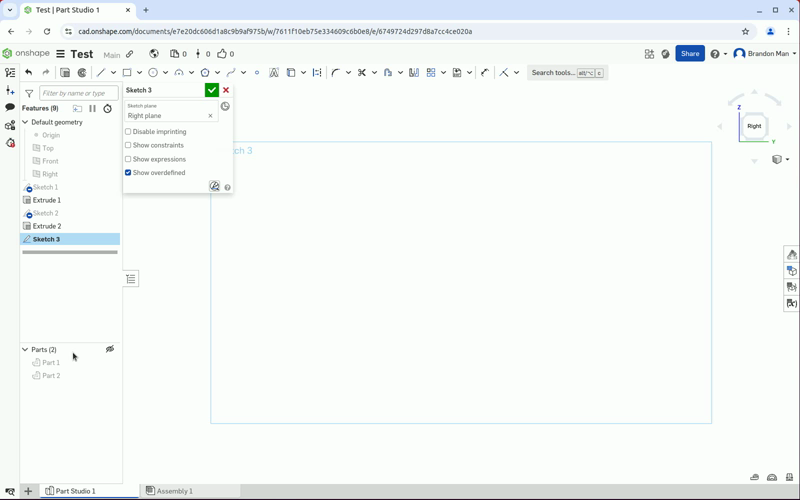
key(c)
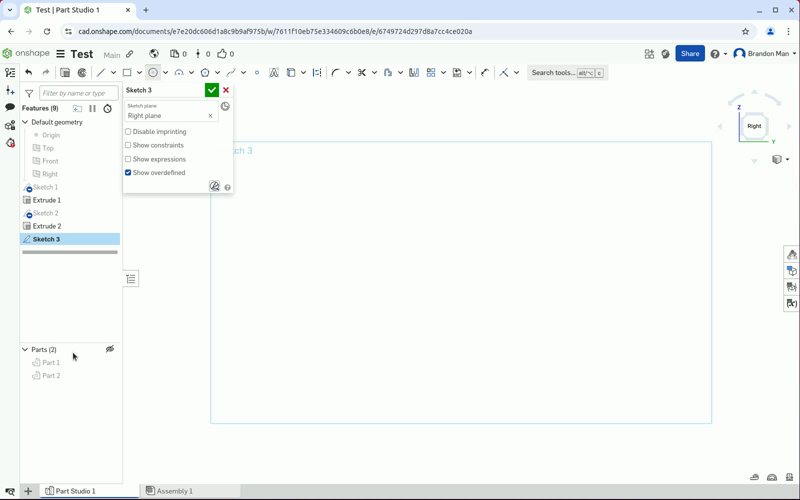
key_down(shift)
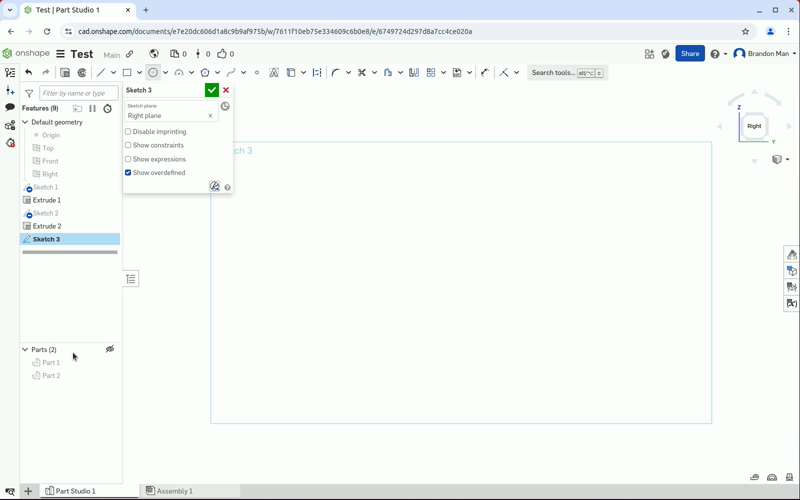
mouse_move(461, 282)
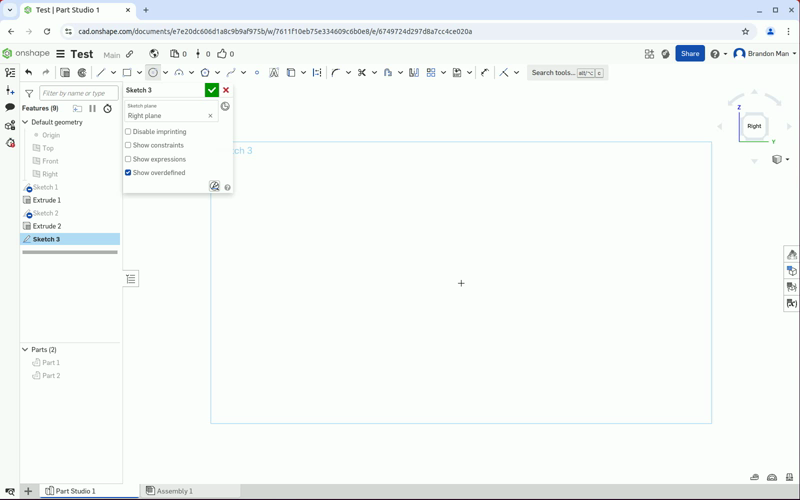
click(461, 282)
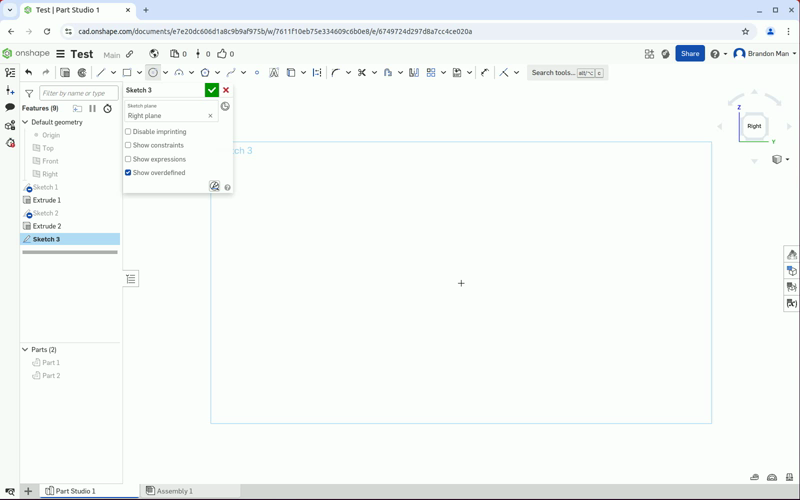
key_up(shift)
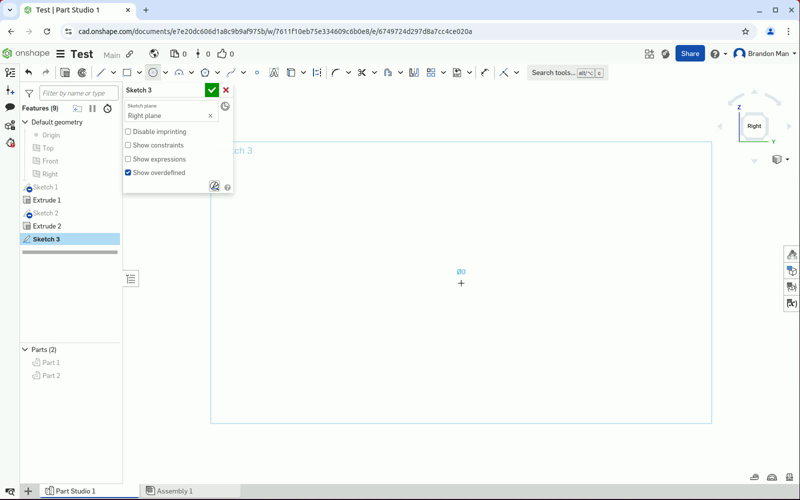
mouse_move(485, 282)
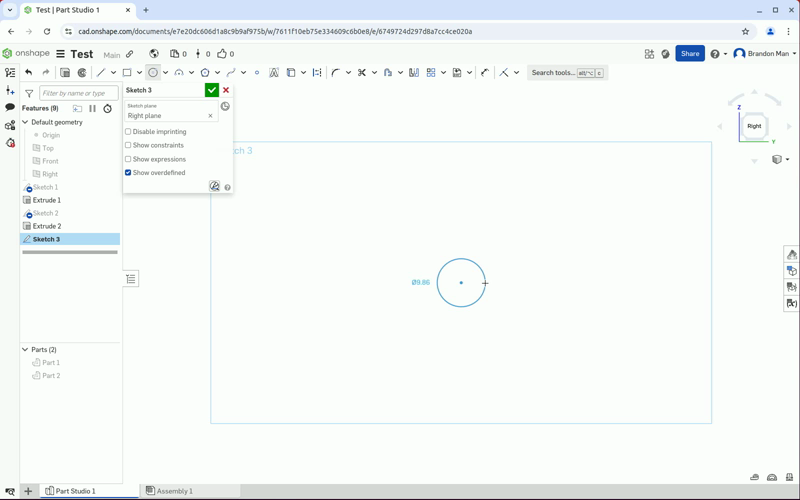
click(485, 282)
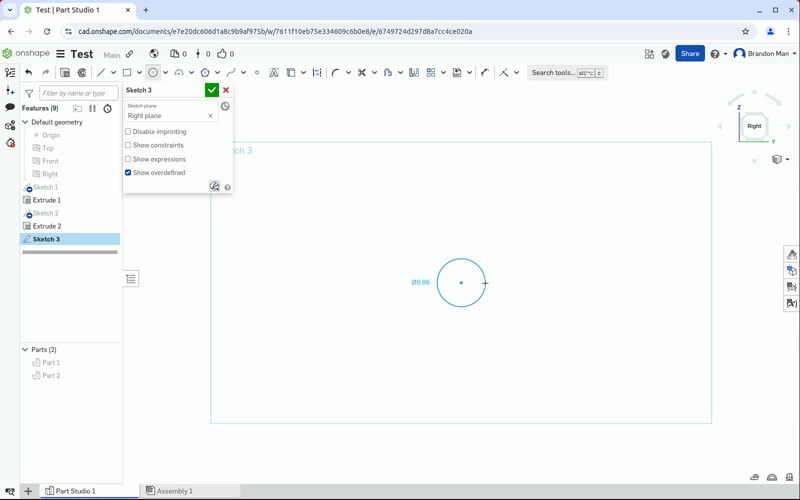
key(esc)
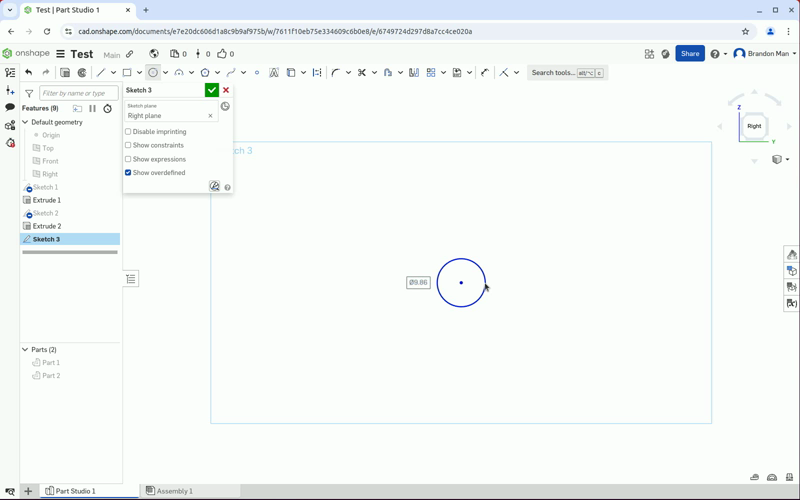
mouse_move(478, 269)
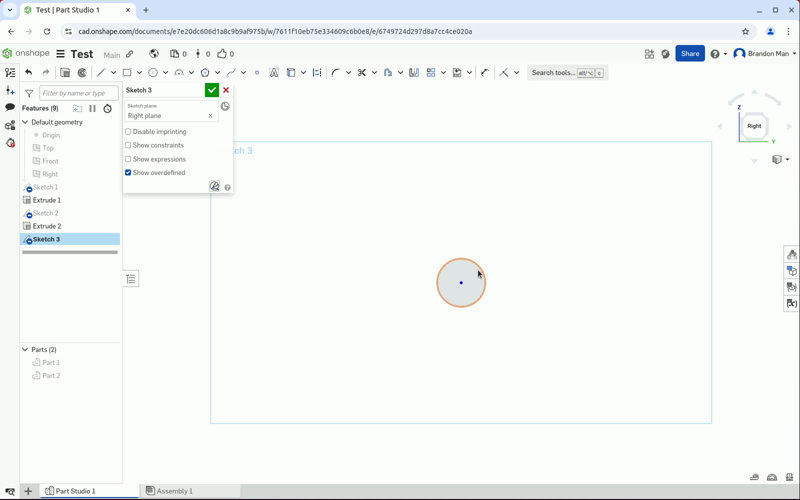
click(478, 269)
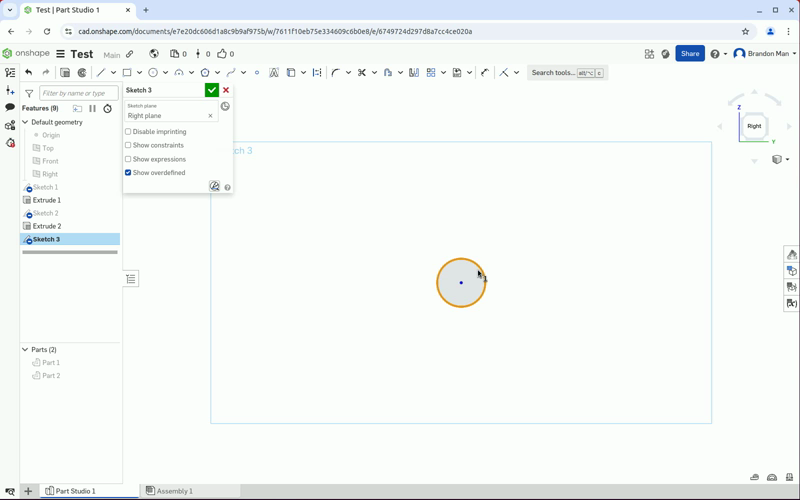
mouse_move(73, 352)
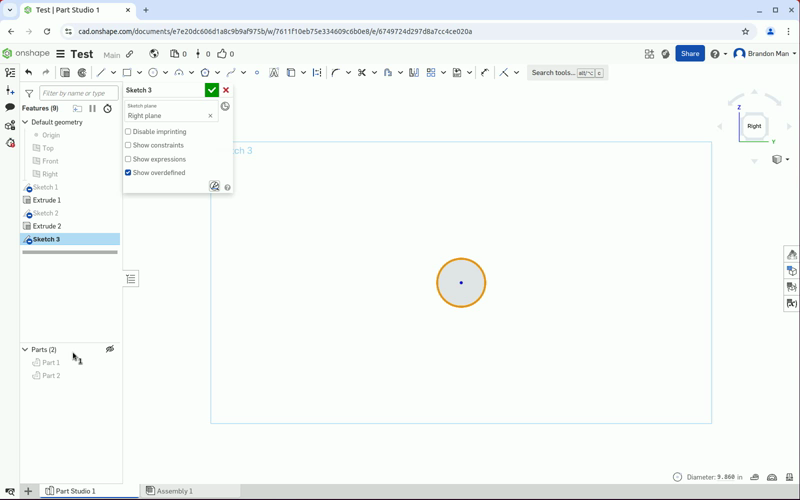
key(shift+y)
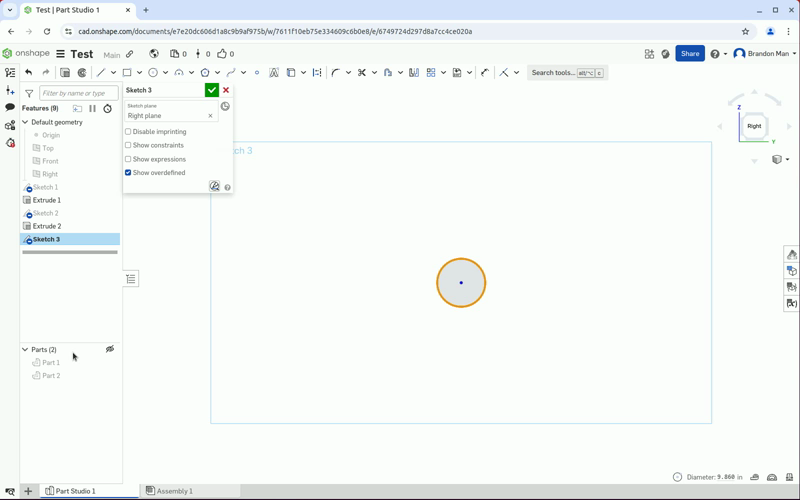
key(shift+e)
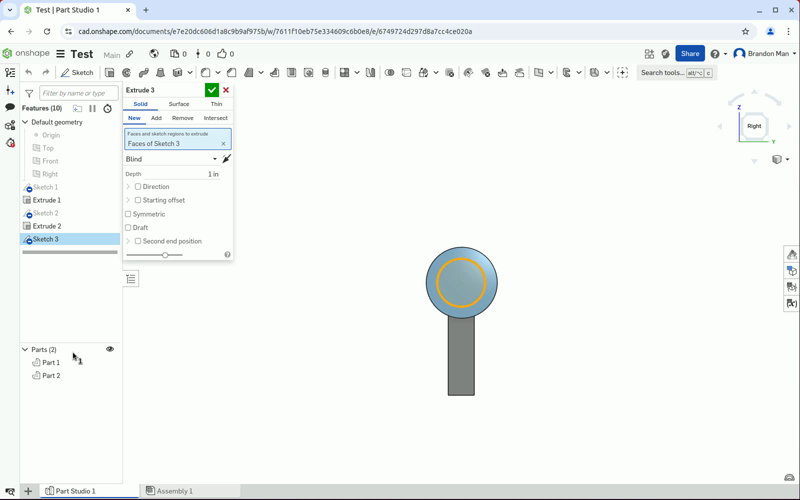
mouse_move(143, 106)
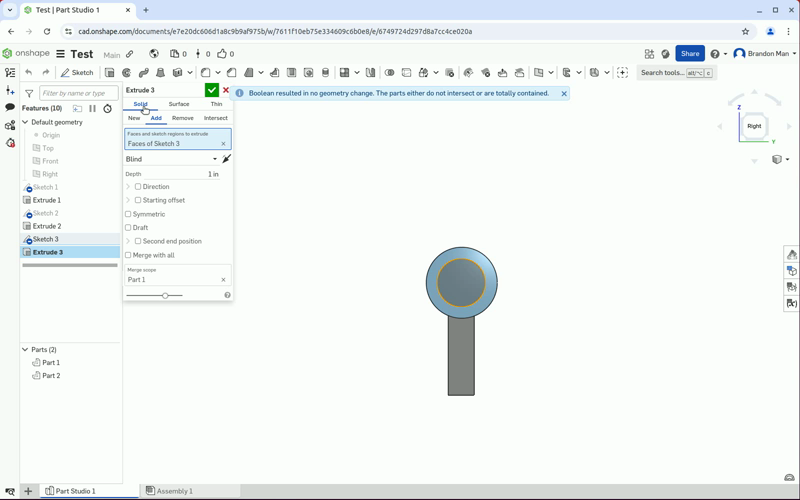
click(143, 106)
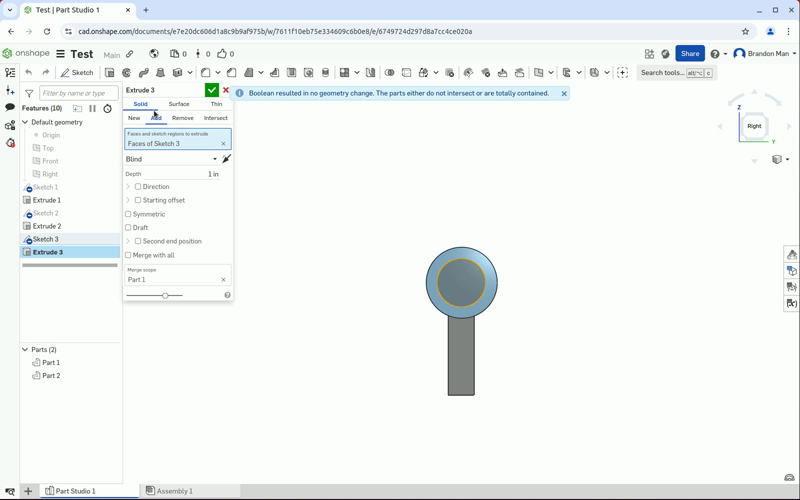
mouse_move(186, 120)
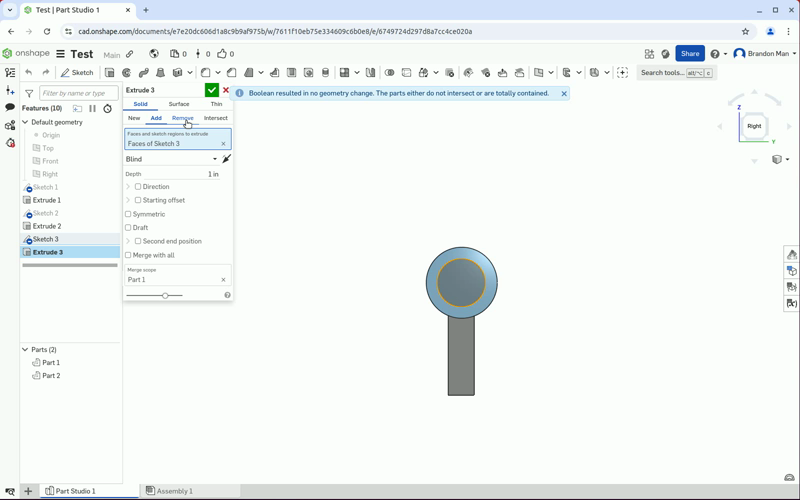
click(186, 120)
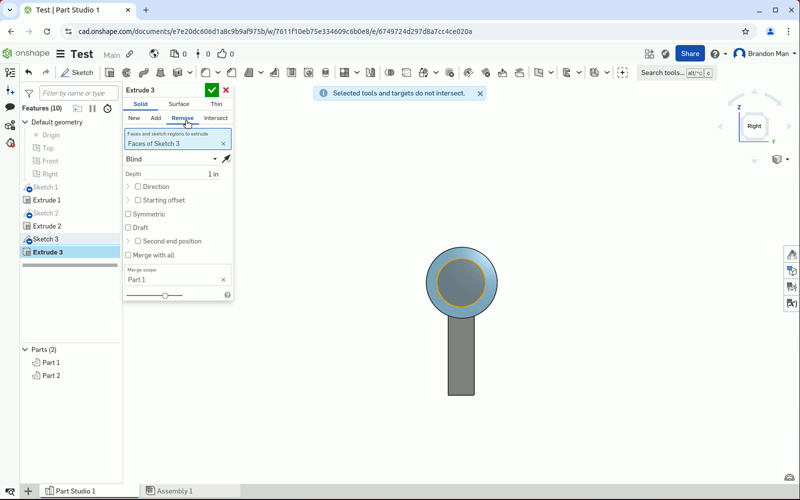
key(tab, 4)
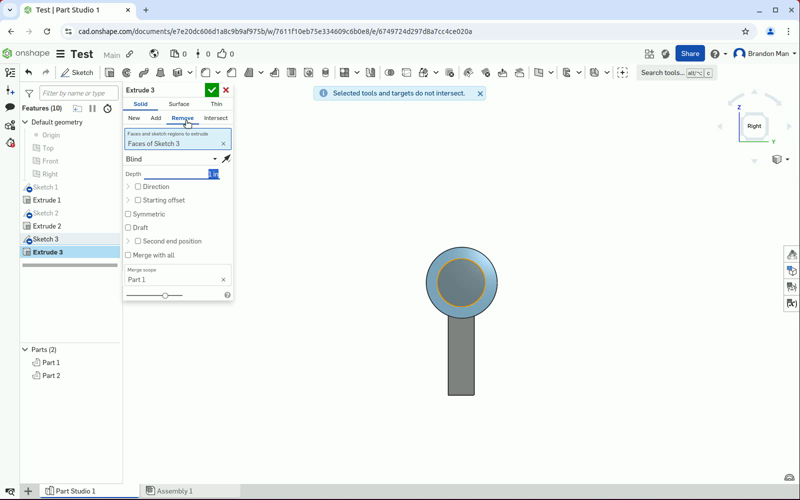
text(-30.57)
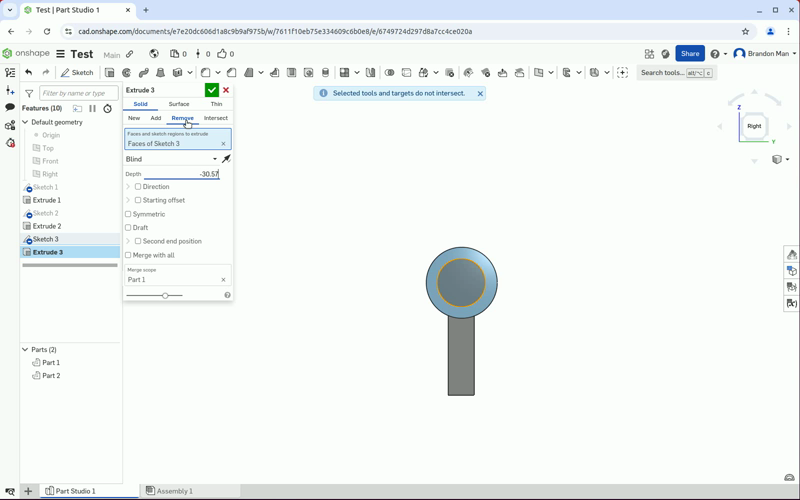
key(tab, 6)
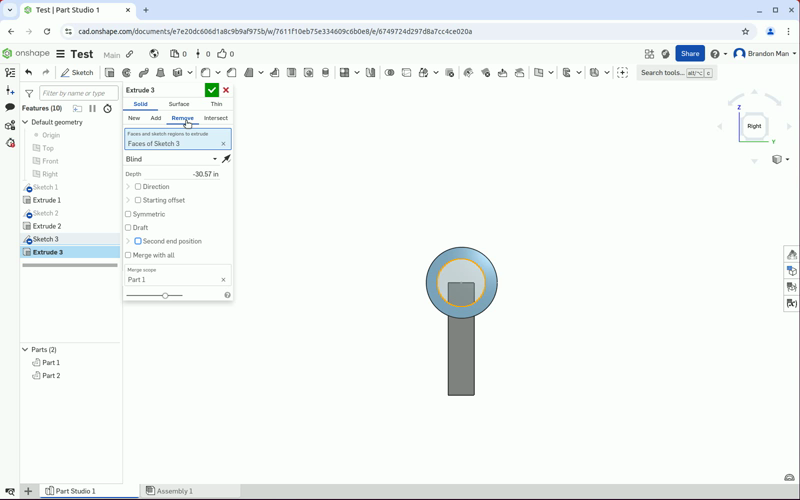
key(space)
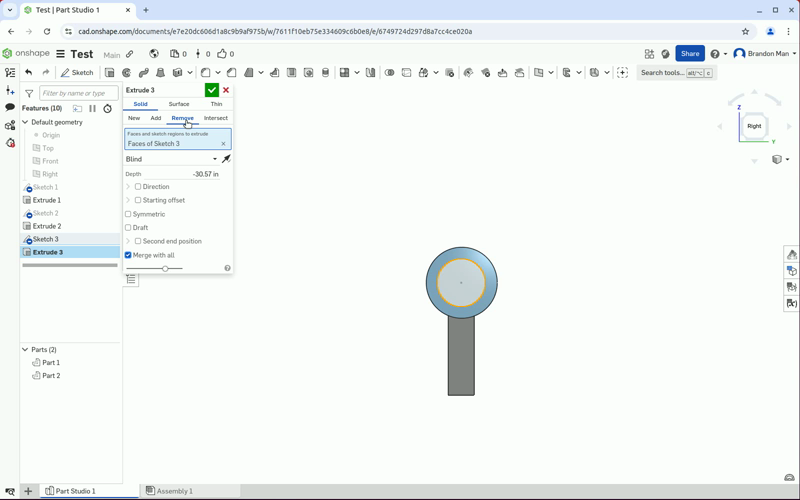
key(enter)
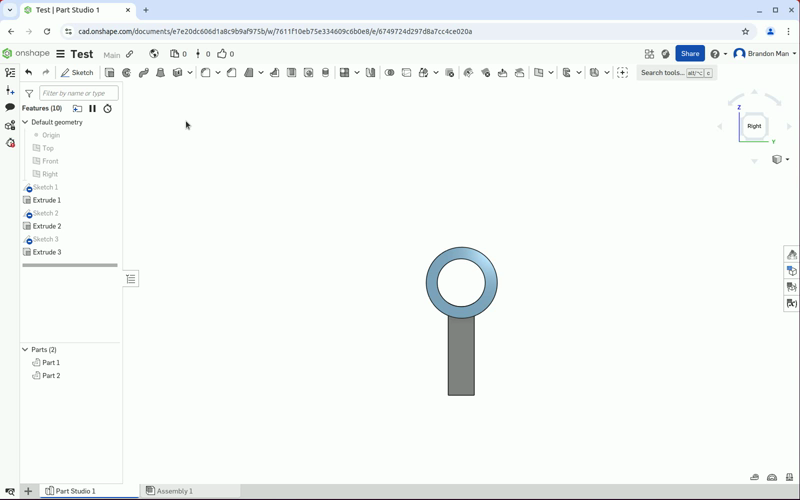
key(shift+h)
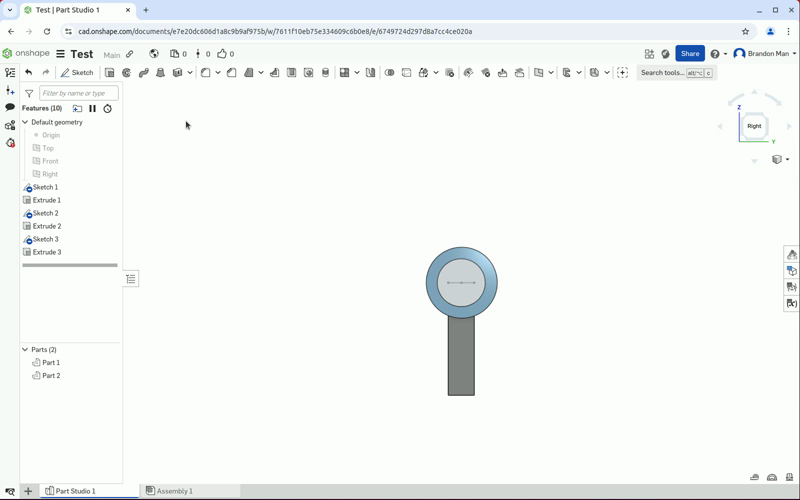
key(shift+h)
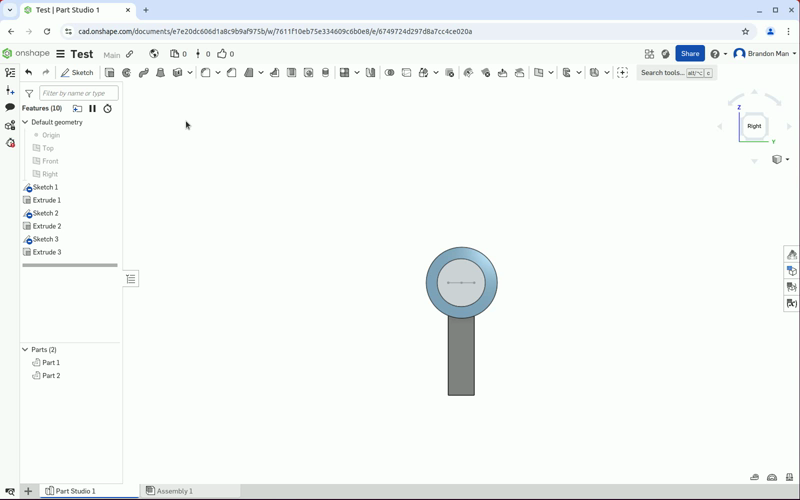
key(shift+7)
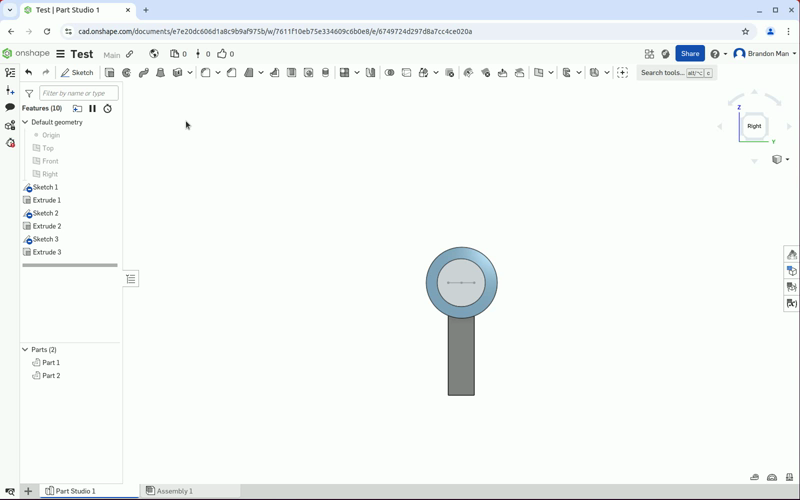
key(right, 2)
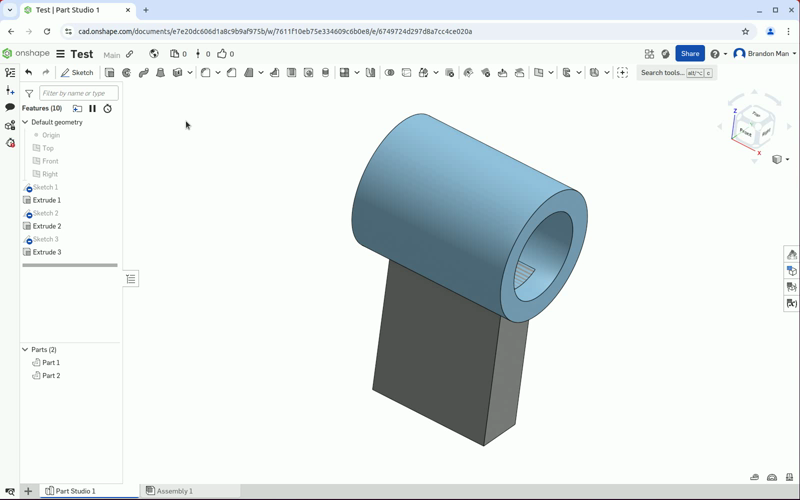
key(down, 2)
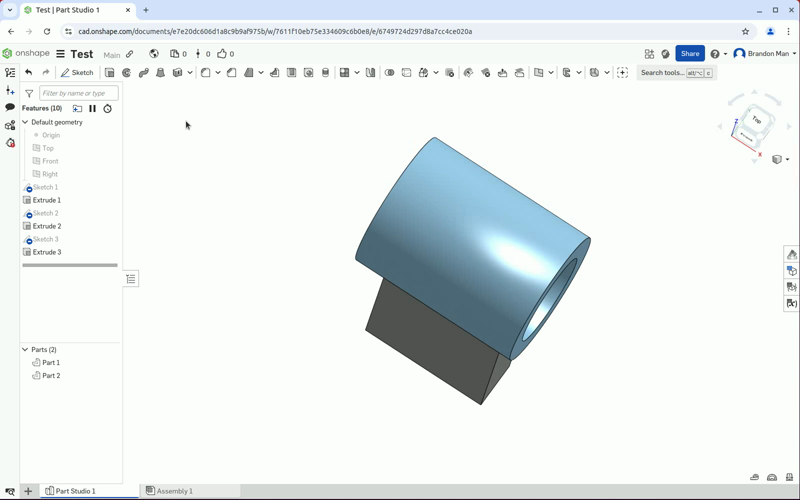
key(up, 2)
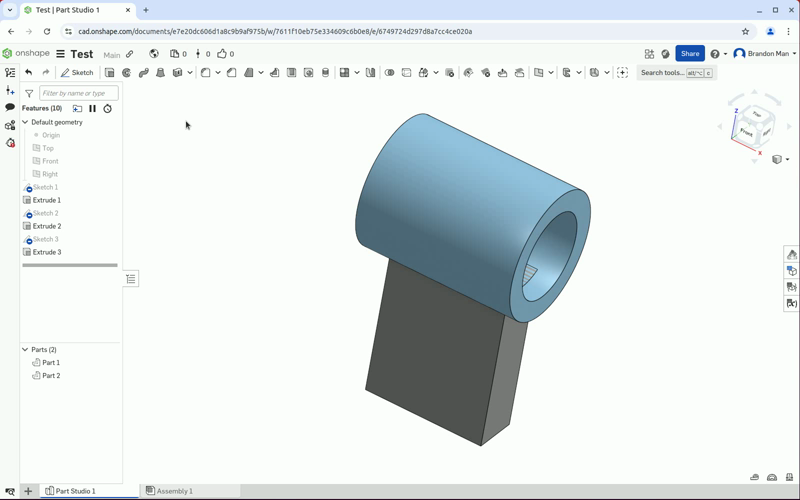
key(left, 2)
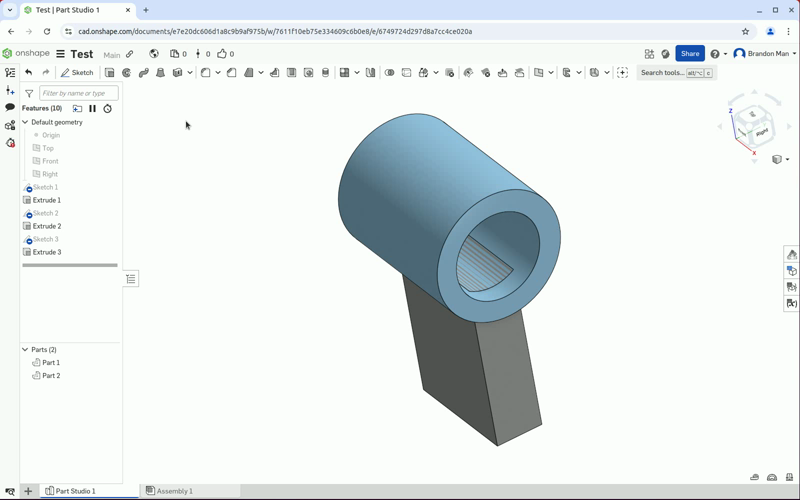
mouse_move(73, 189)
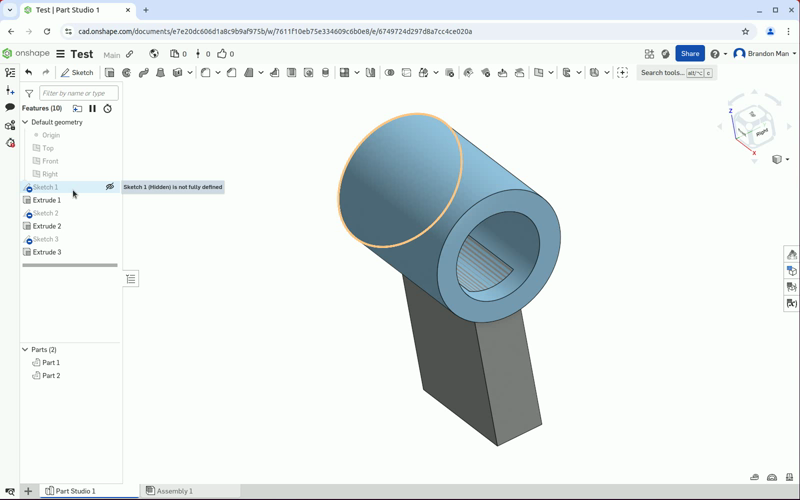
click(73, 189)